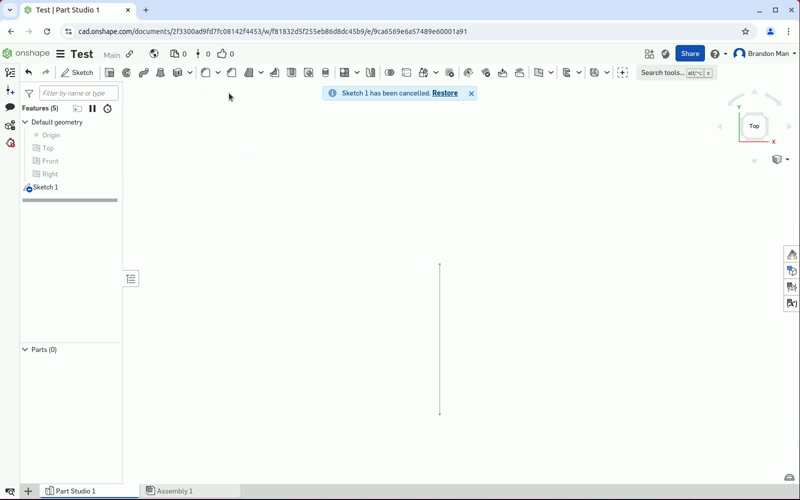
key(shift+h)
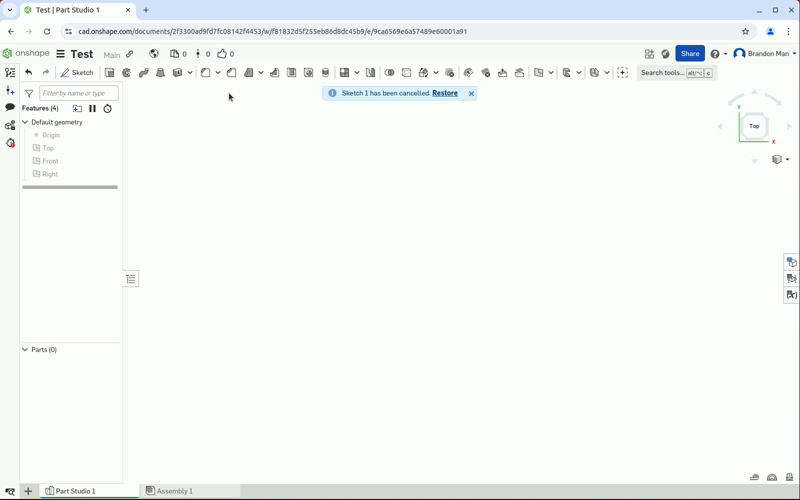
mouse_move(73, 352)
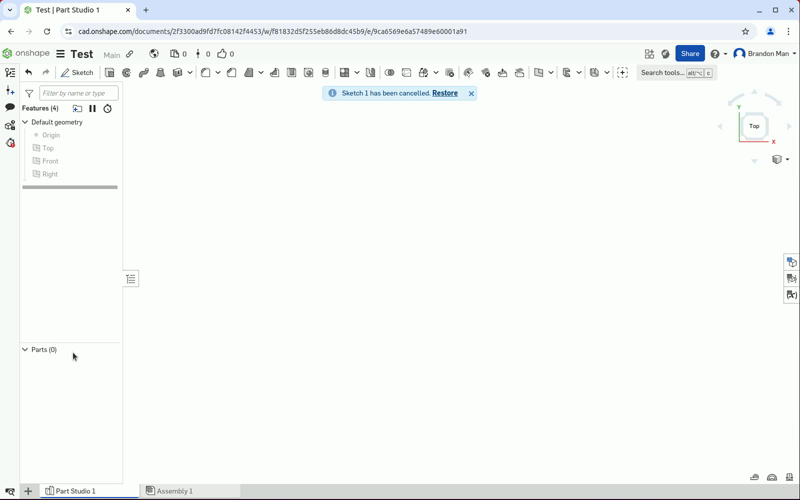
key(y)
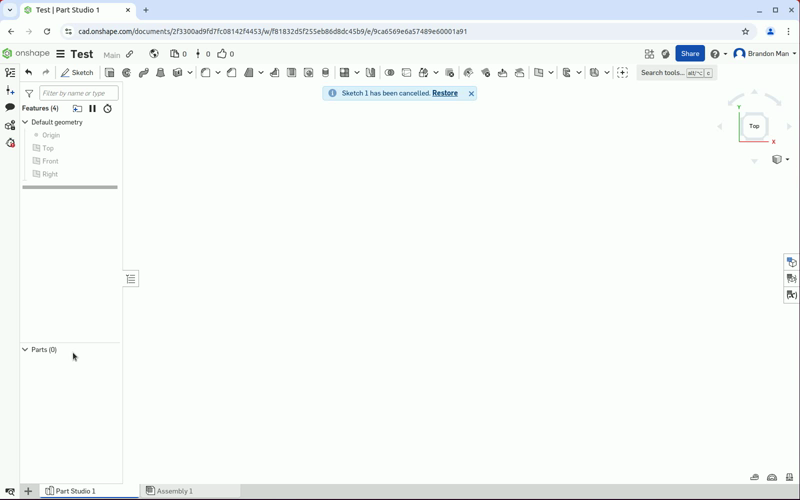
key(shift+p)
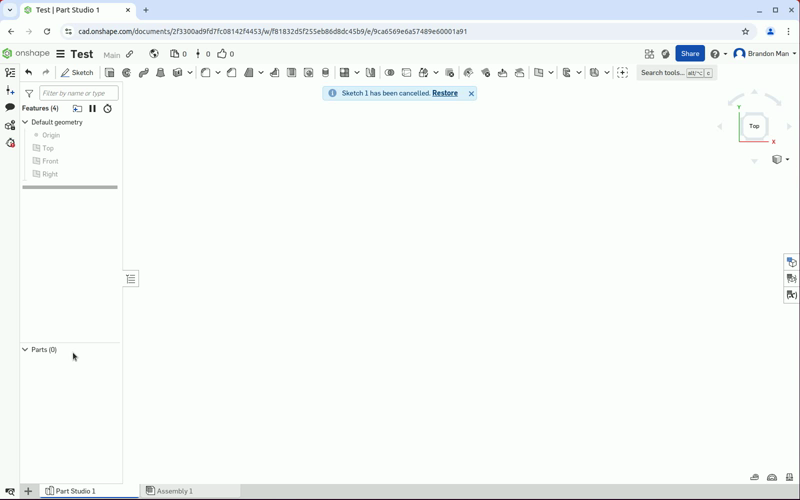
key(space)
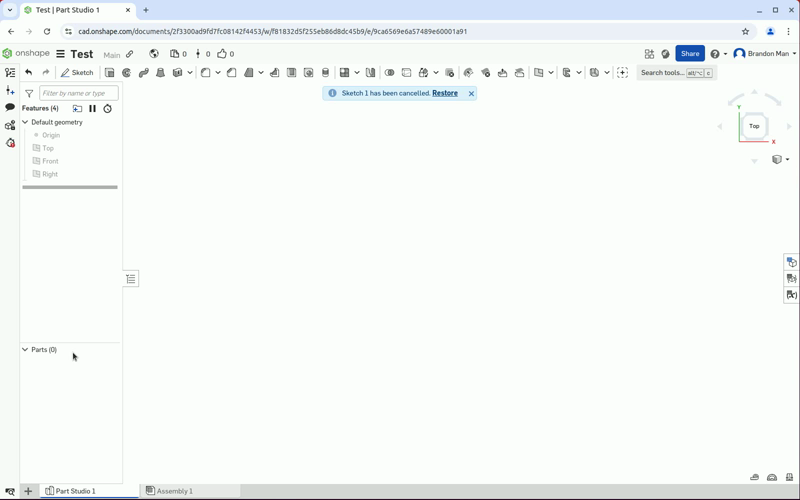
key_down(shift)
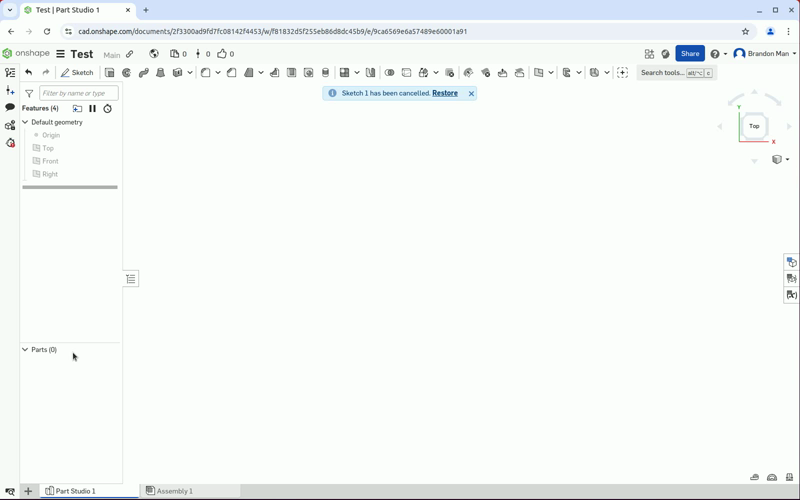
key(up)
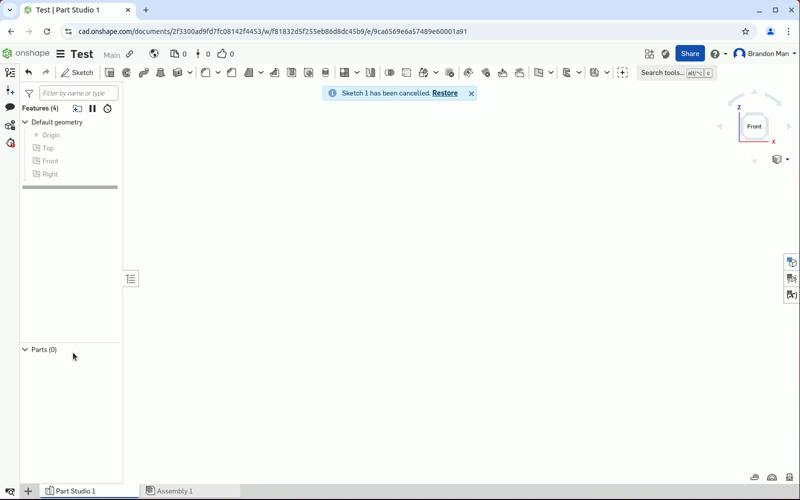
key_up(shift)
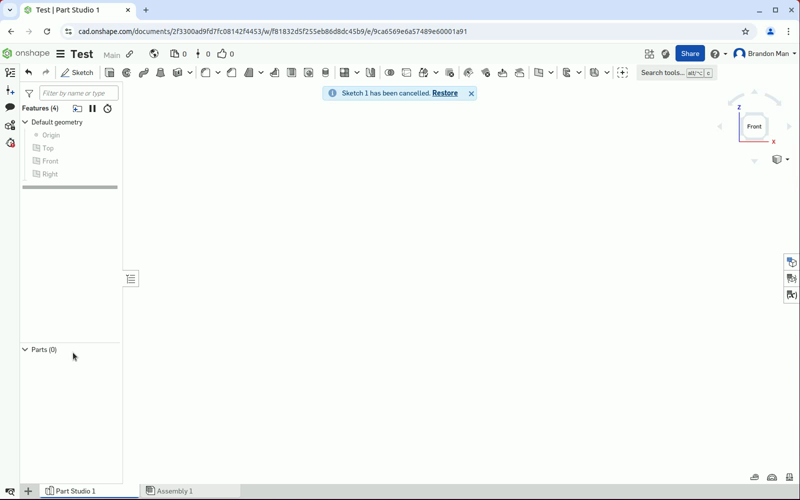
mouse_move(73, 352)
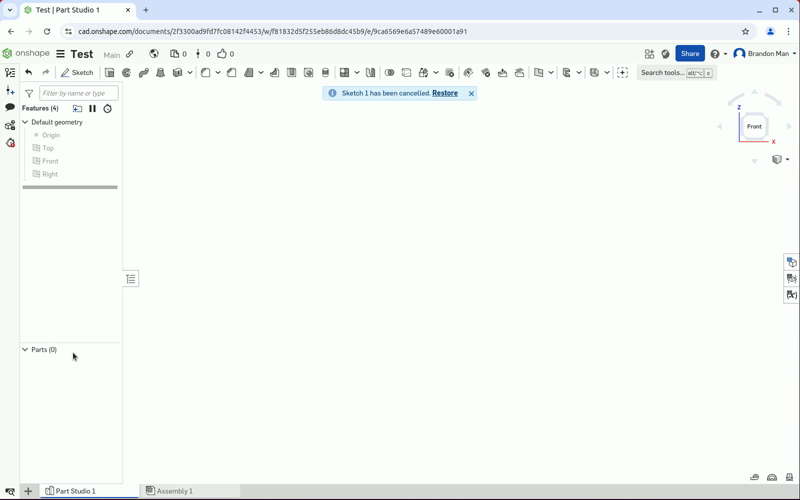
key(shift+y)
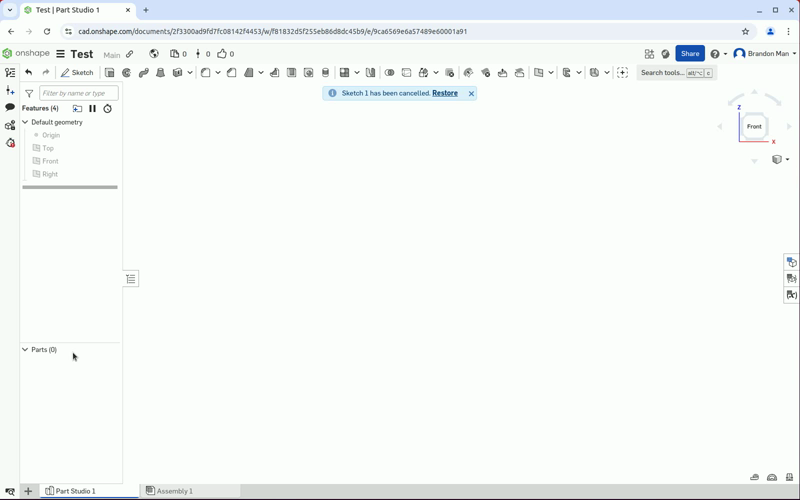
key(shift+s)
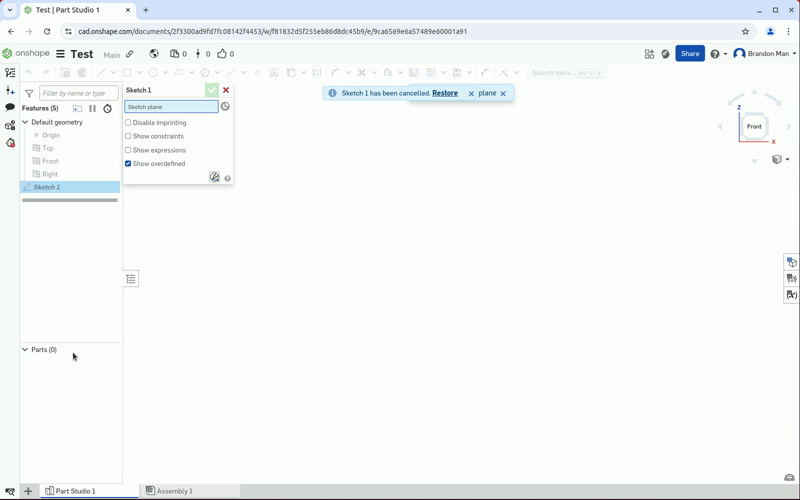
mouse_move(73, 163)
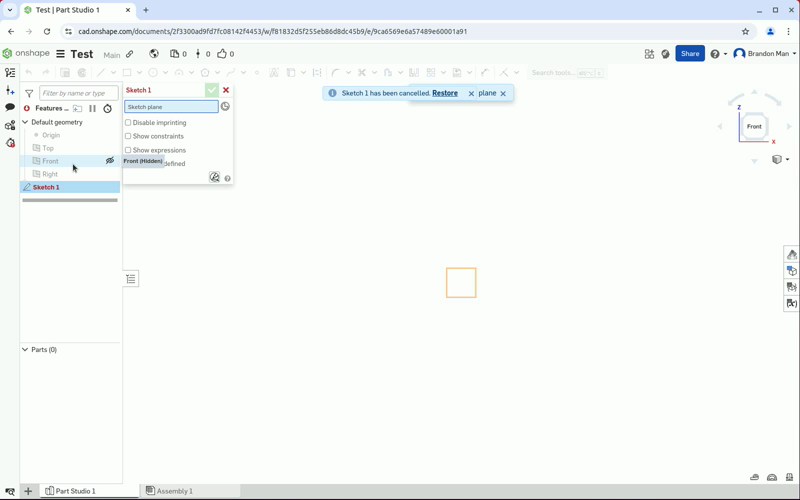
click(73, 163)
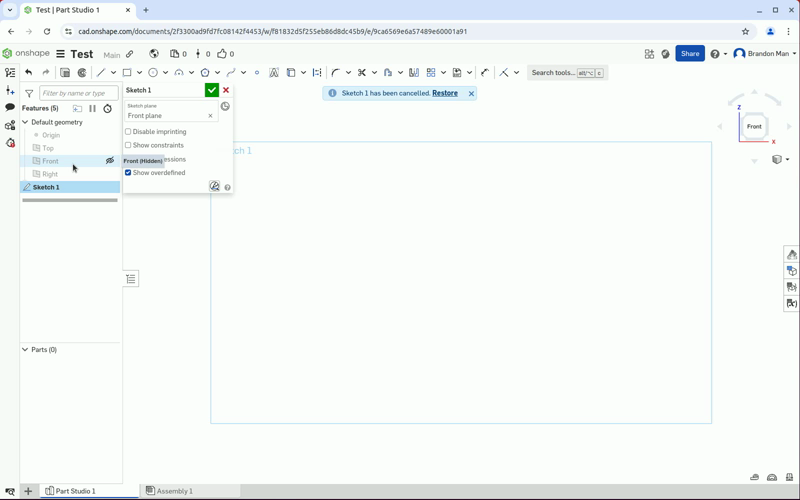
mouse_move(73, 352)
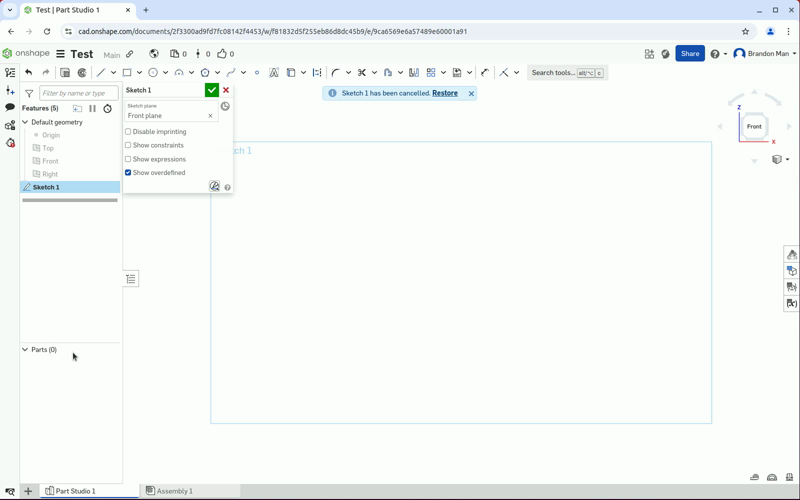
key(y)
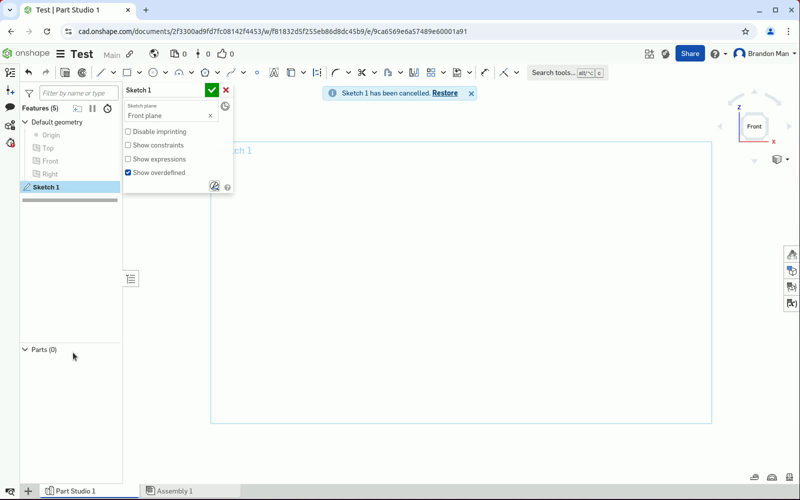
key(l)
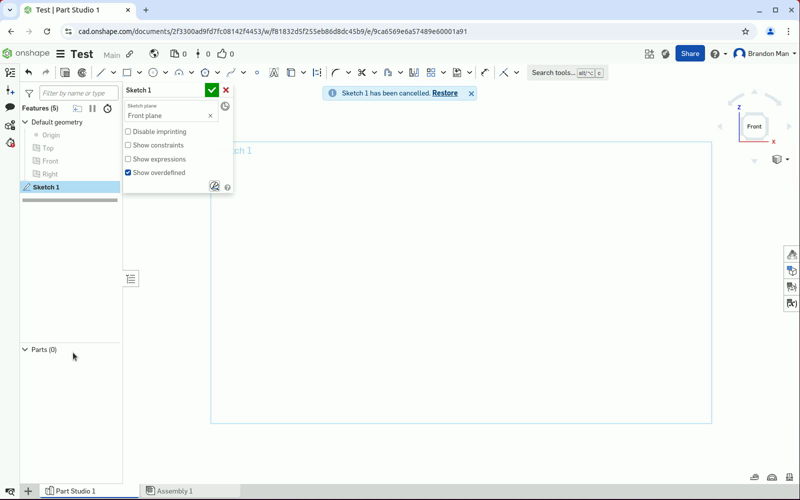
key_down(shift)
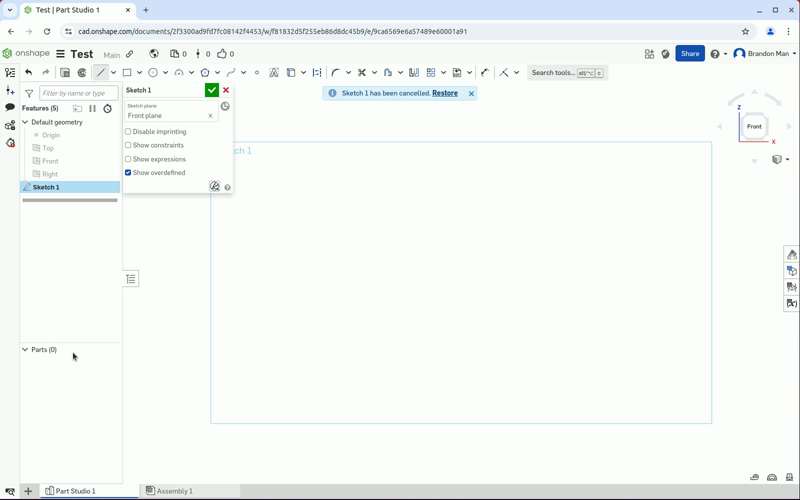
mouse_move(370, 351)
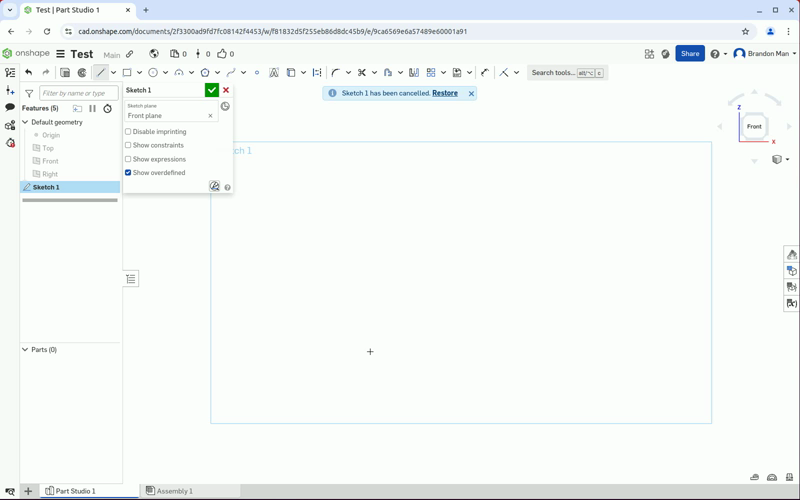
click(370, 351)
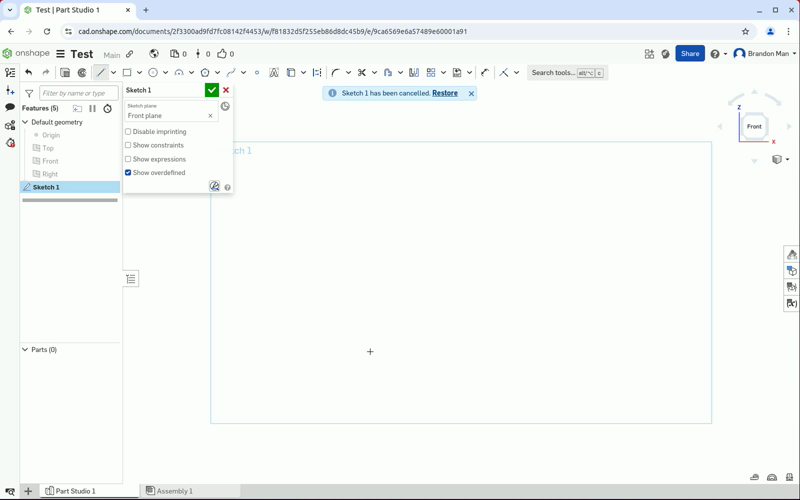
key_up(shift)
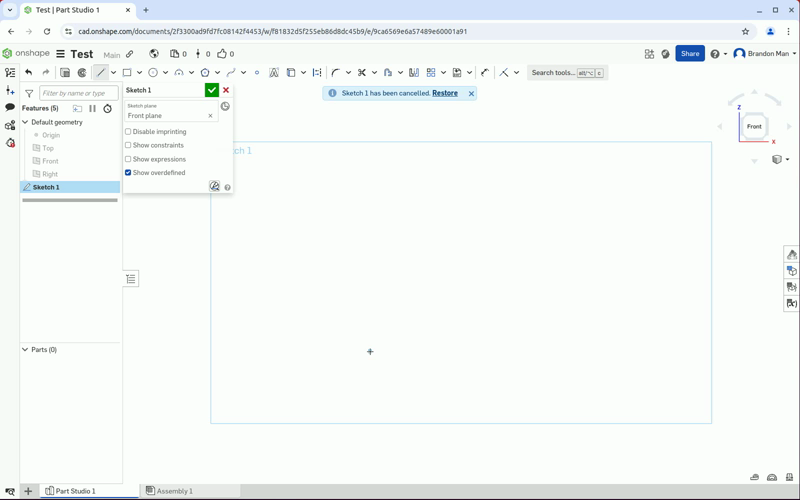
key_down(shift)
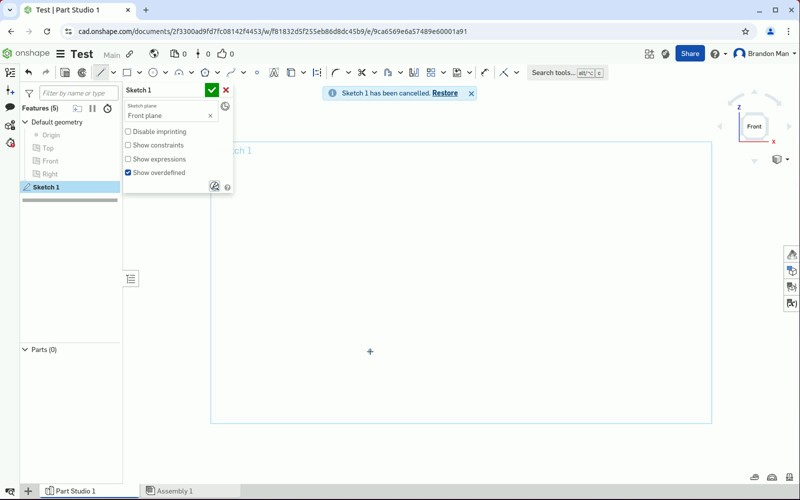
mouse_move(550, 351)
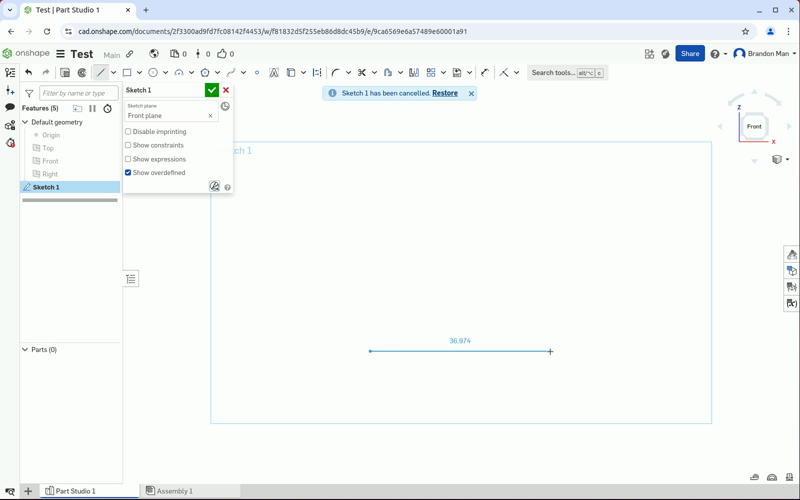
click(550, 351)
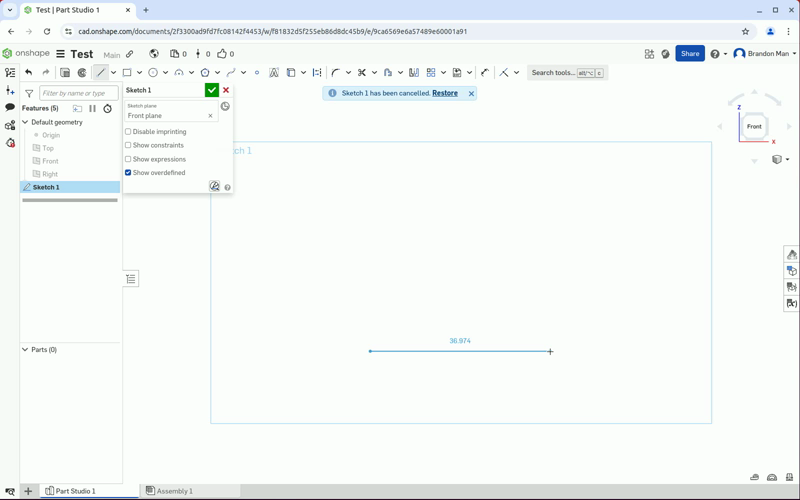
key_up(shift)
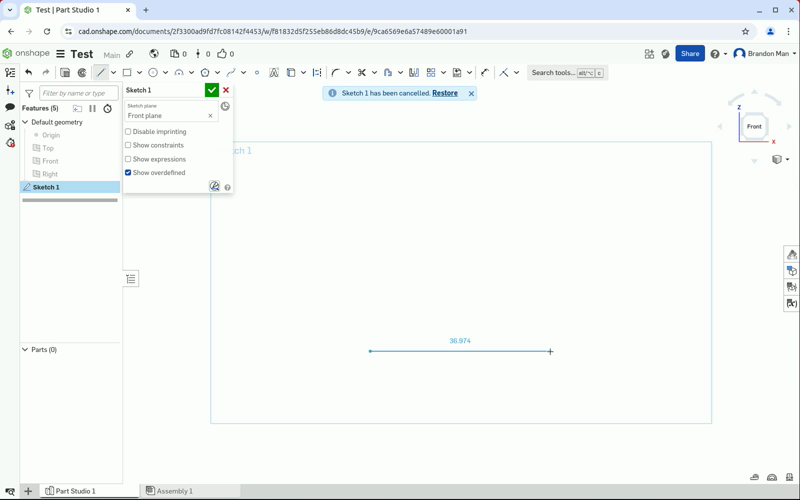
key_down(shift)
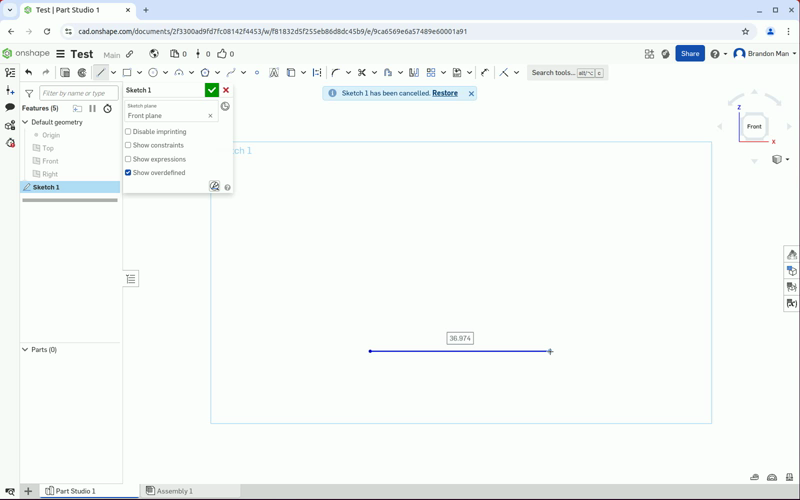
mouse_move(550, 282)
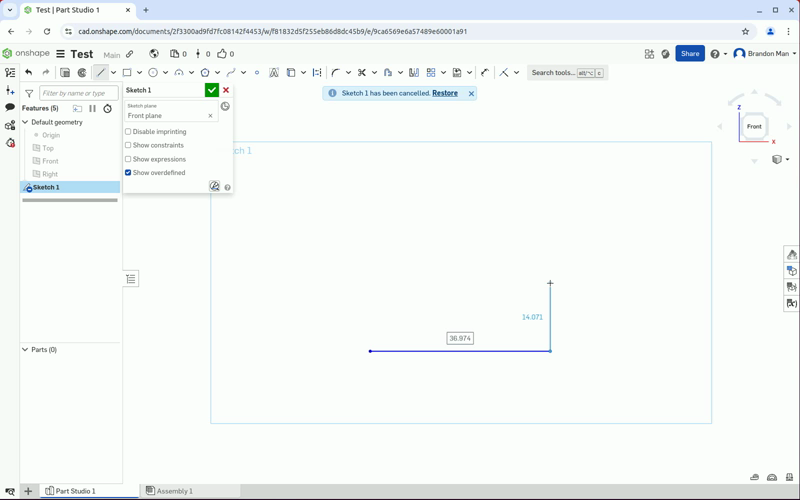
click(550, 282)
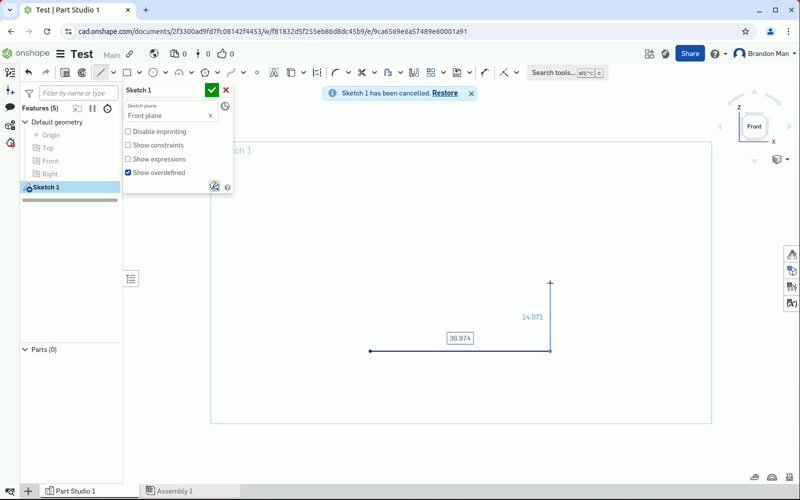
key_up(shift)
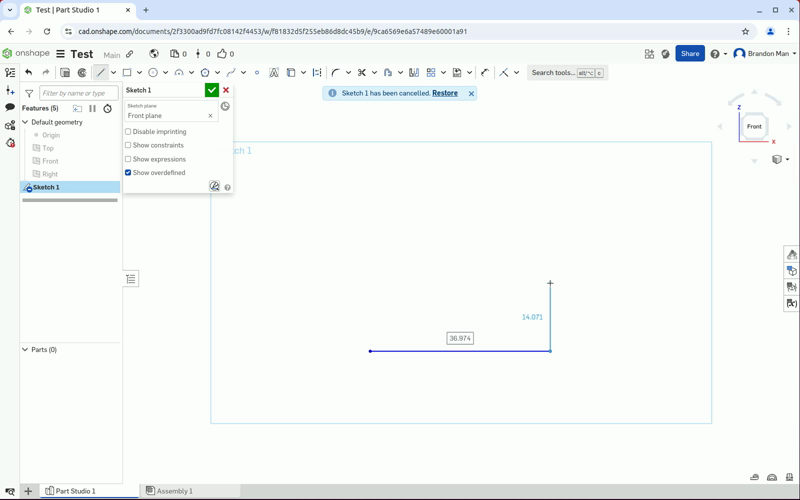
key_down(shift)
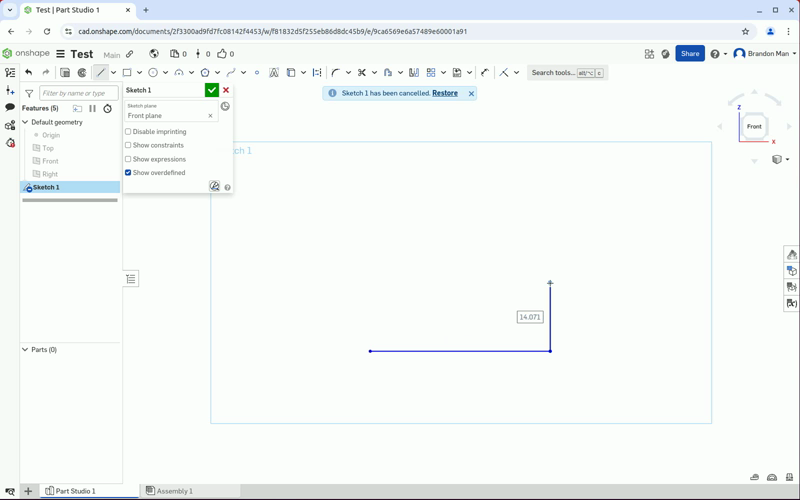
mouse_move(482, 216)
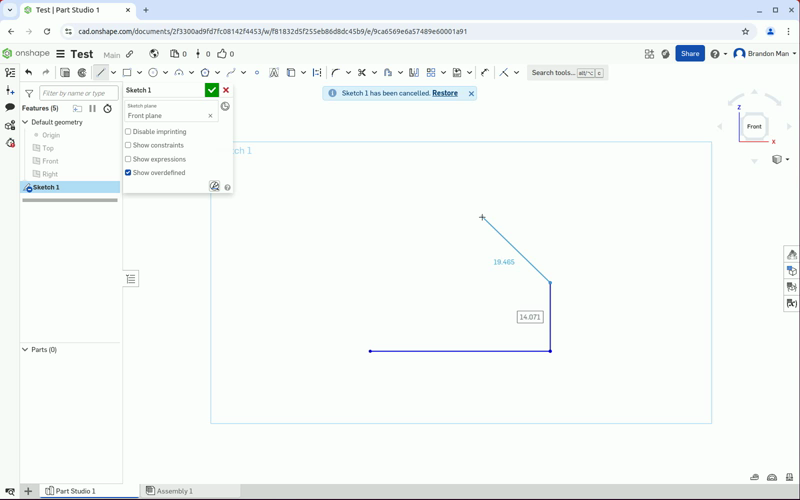
click(482, 216)
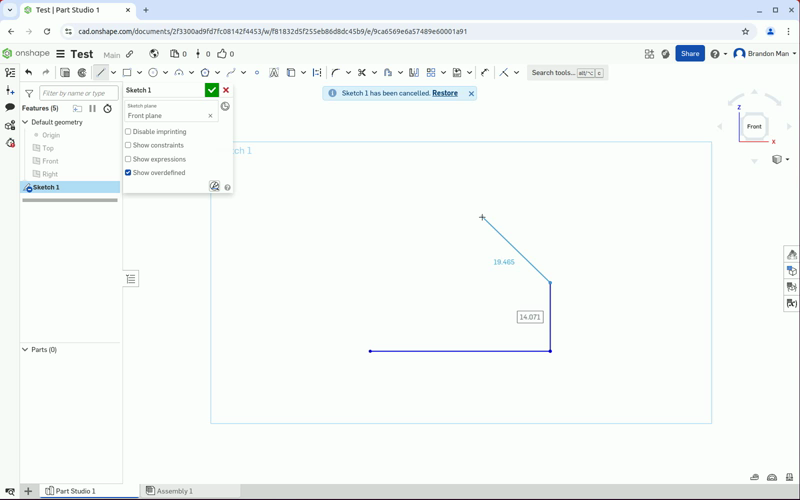
key_up(shift)
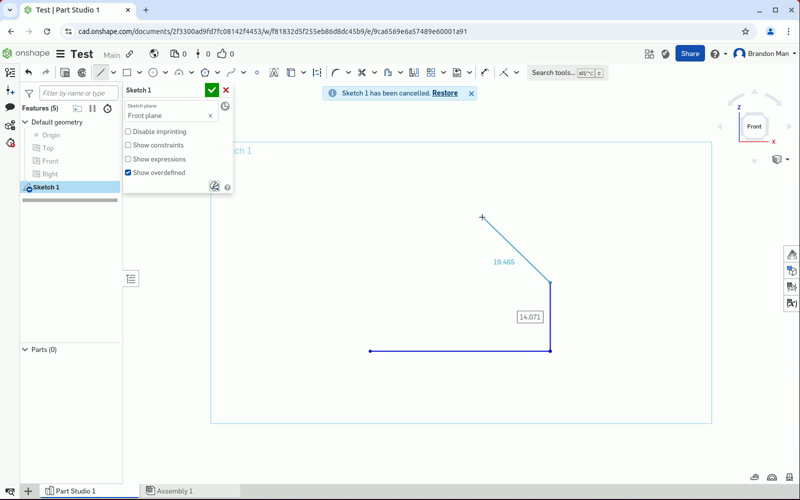
key_down(shift)
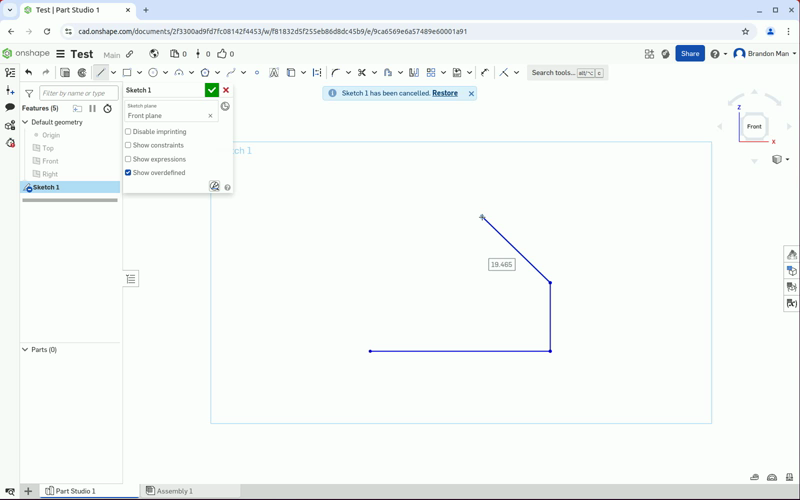
mouse_move(370, 216)
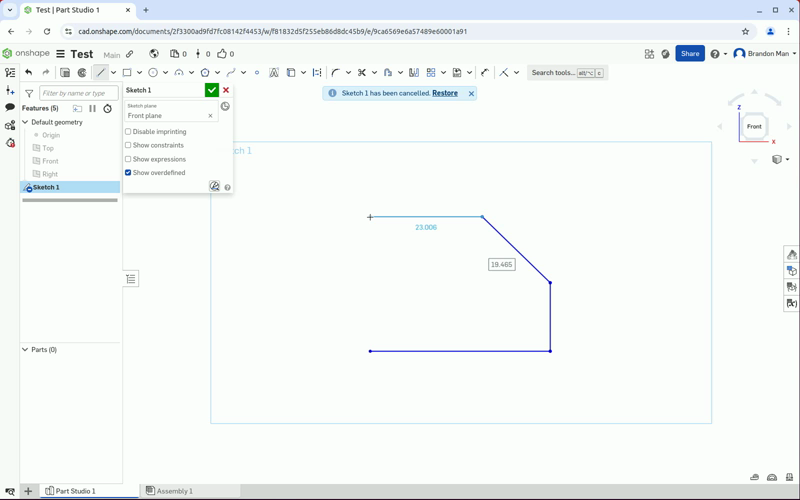
click(370, 216)
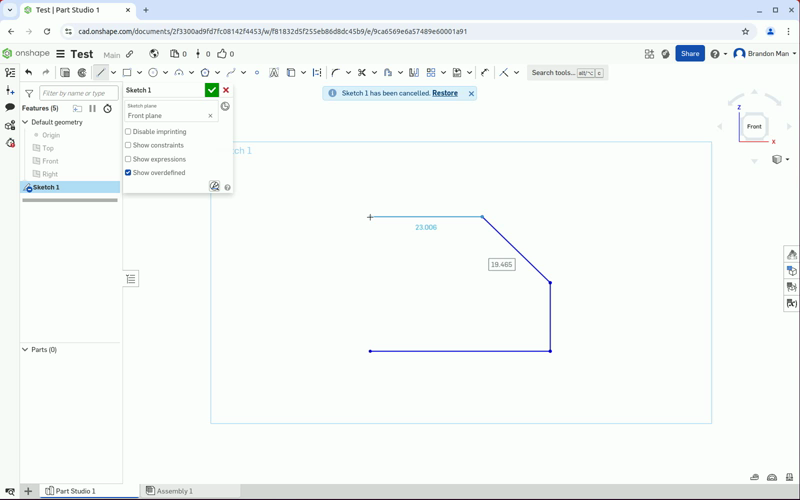
key_up(shift)
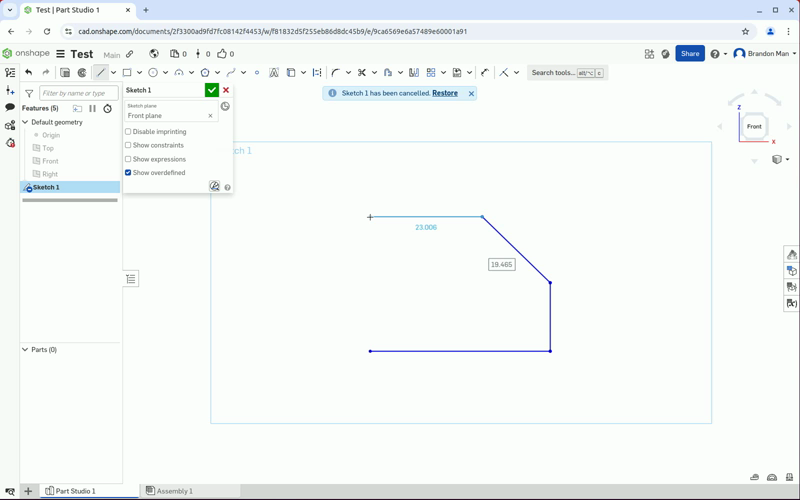
key_down(shift)
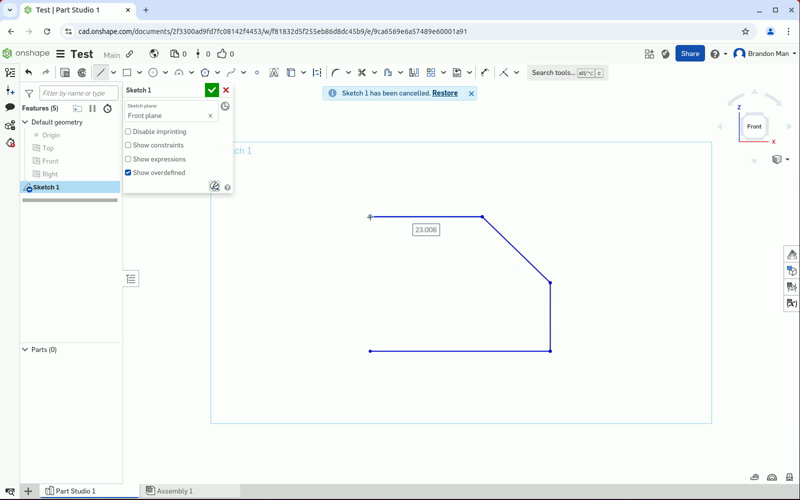
mouse_move(370, 351)
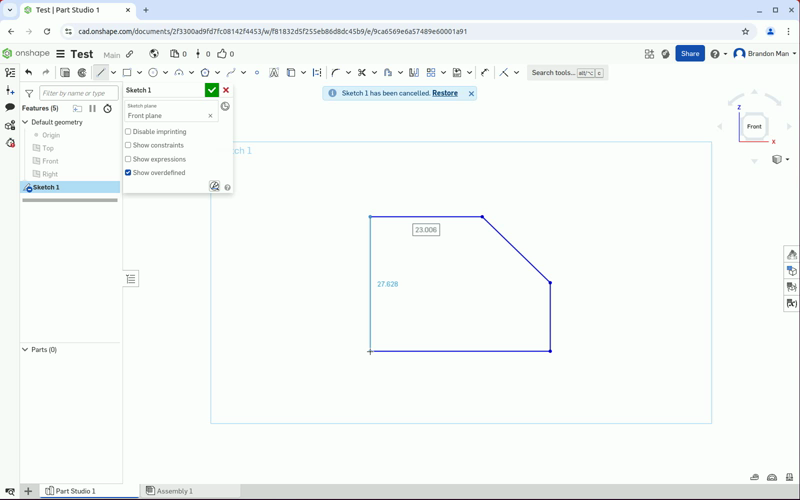
key_up(shift)
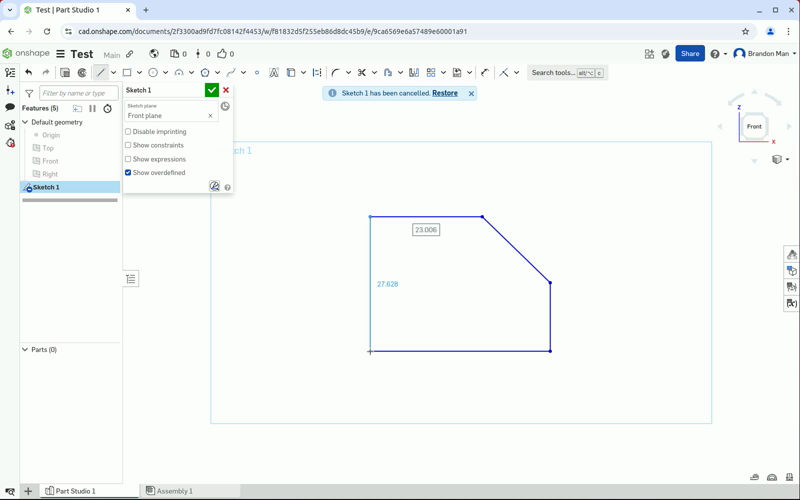
click(370, 351)
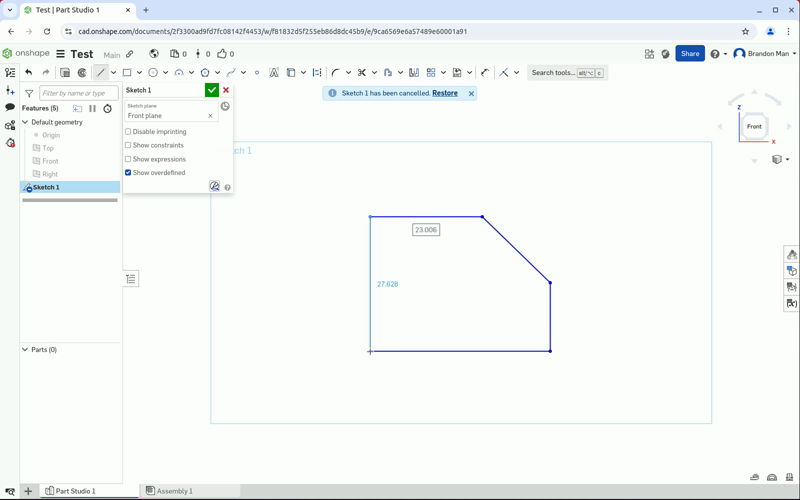
key(esc)
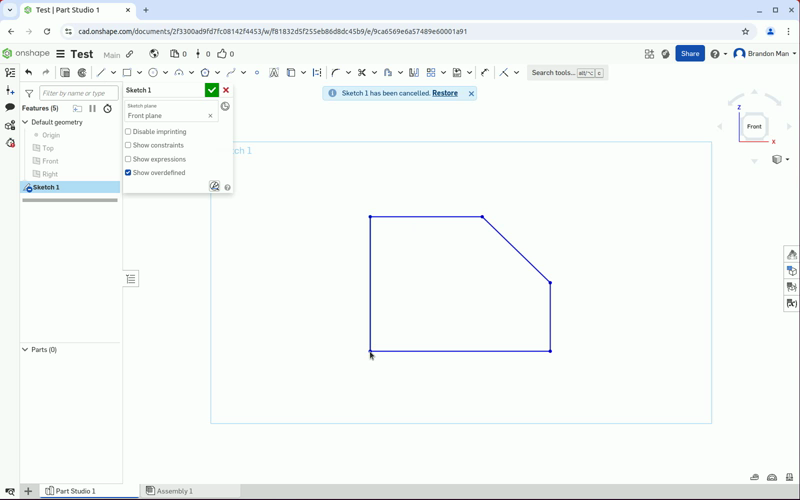
mouse_move(463, 295)
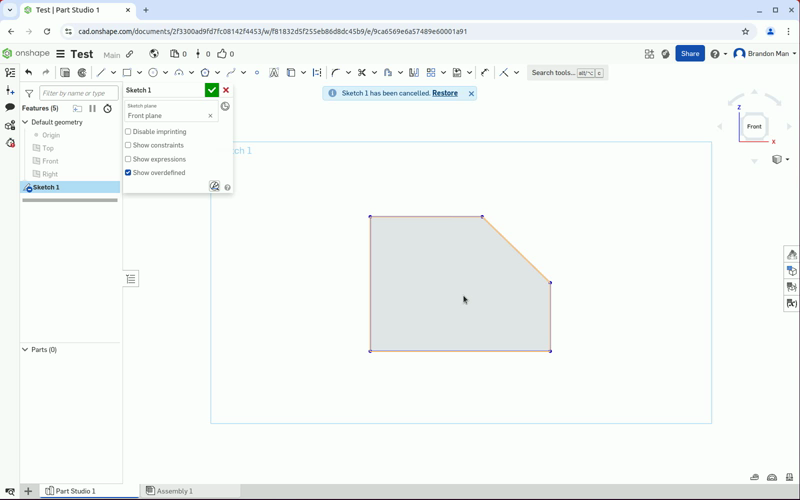
click(463, 295)
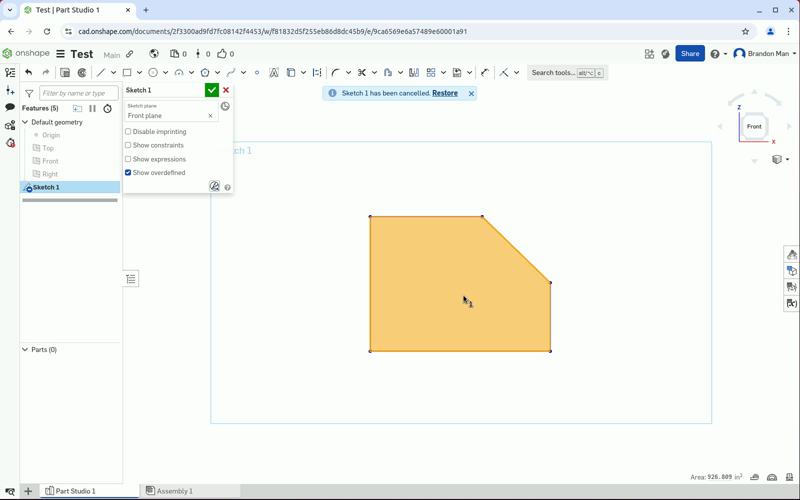
mouse_move(73, 352)
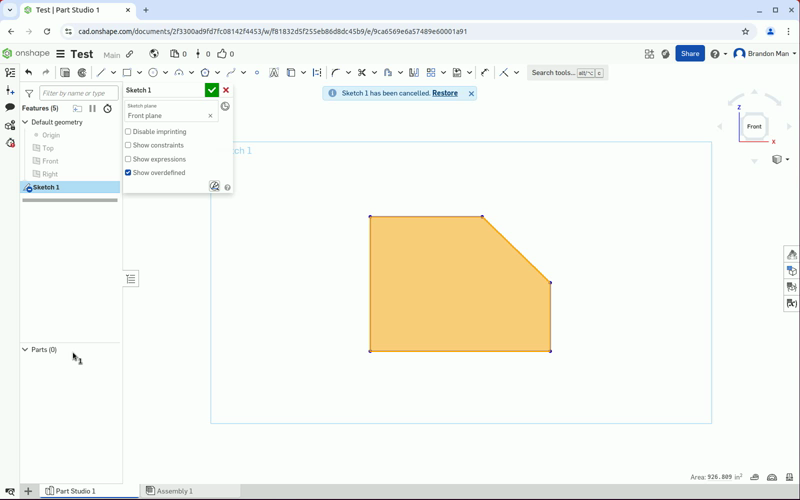
key(shift+y)
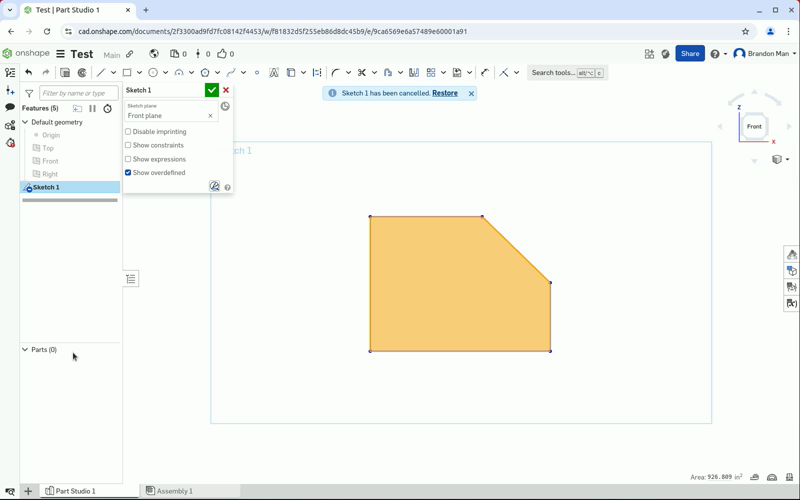
key(shift+e)
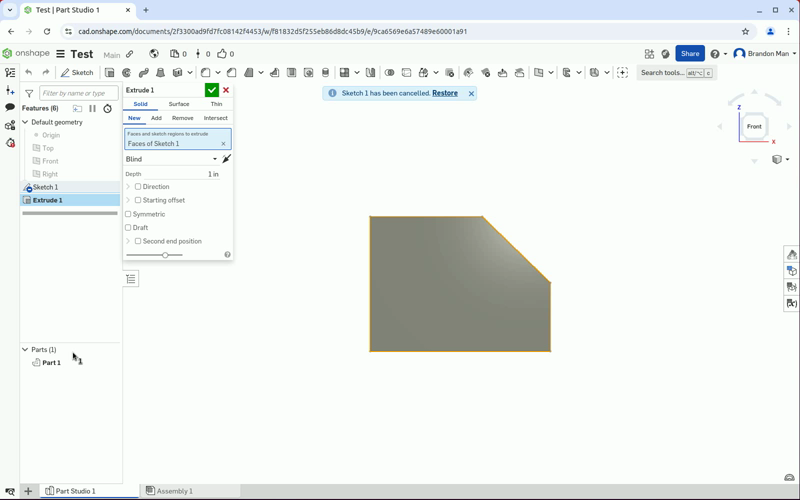
mouse_move(143, 106)
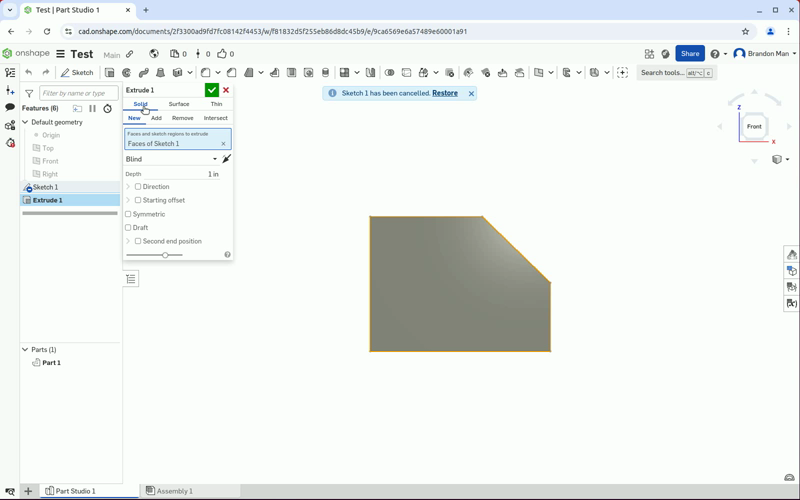
click(143, 106)
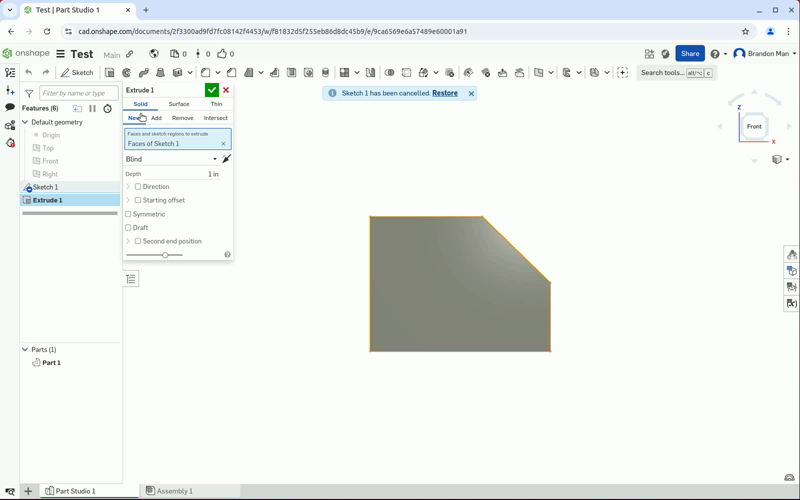
mouse_move(137, 120)
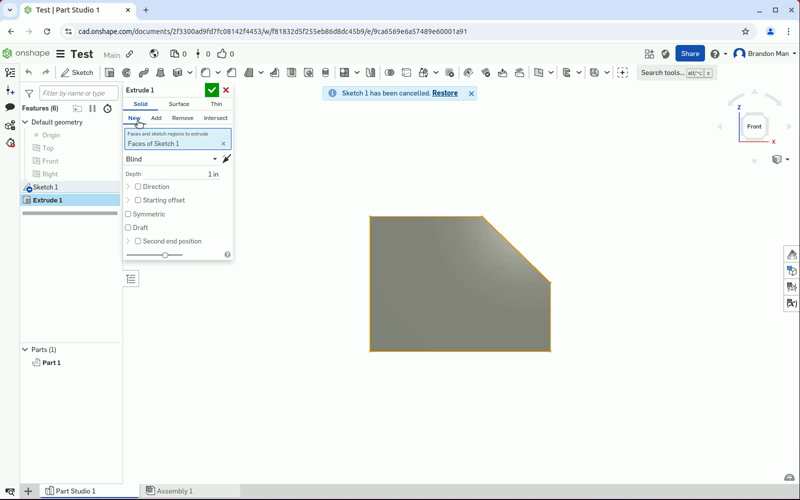
click(137, 120)
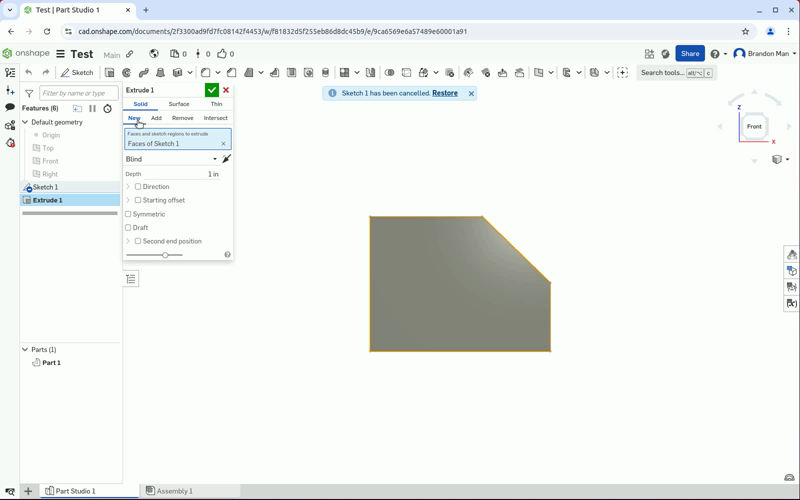
key(tab, 4)
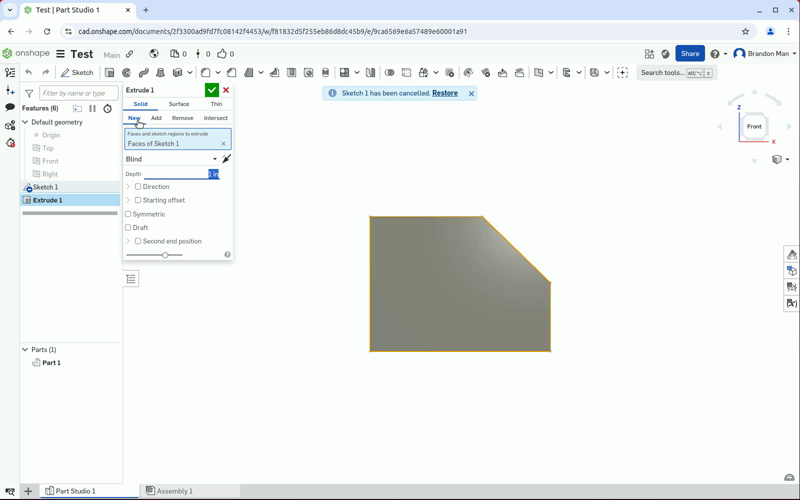
text(9.147)
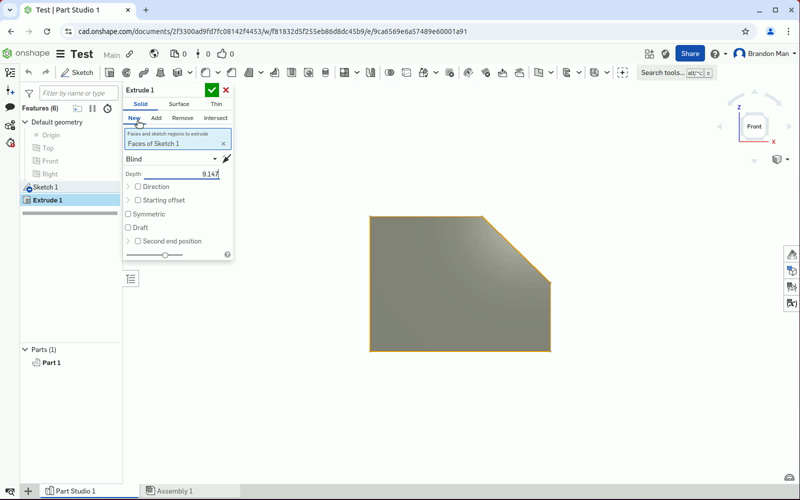
key(enter)
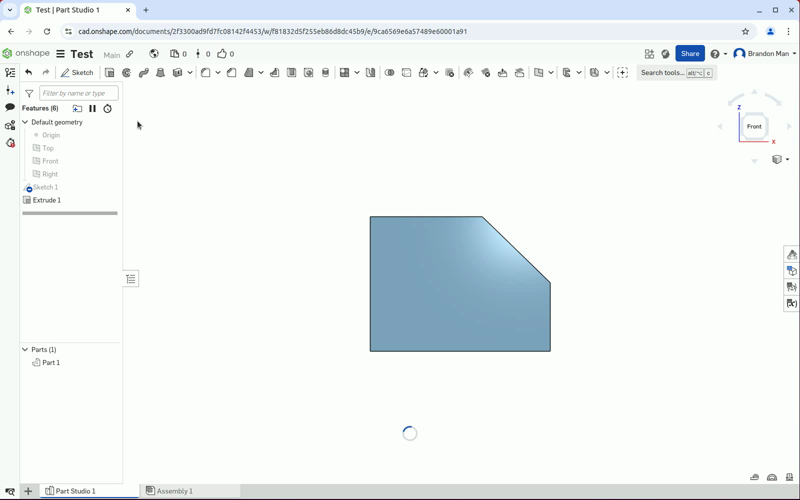
key(shift+h)
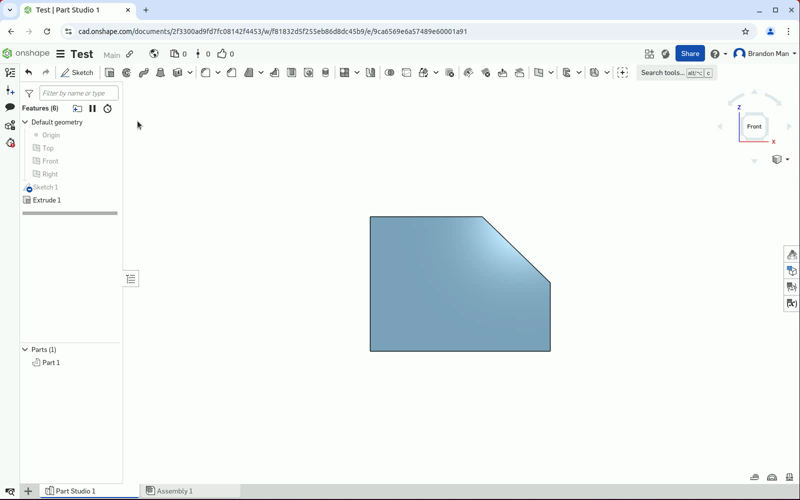
key(shift+h)
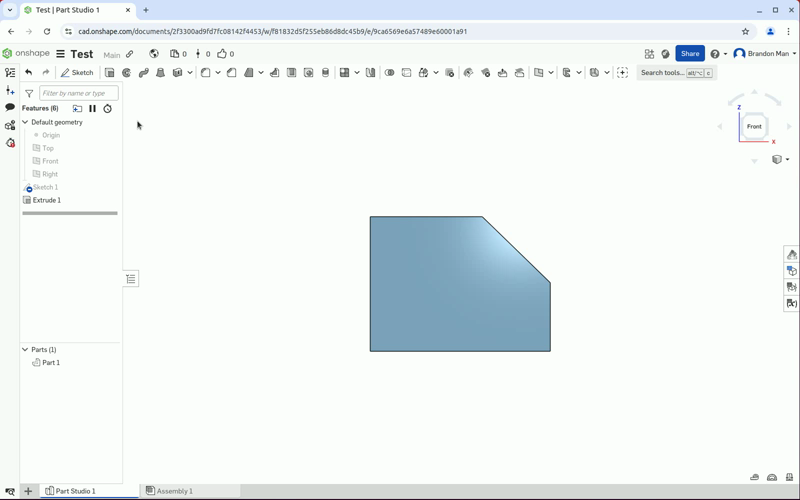
mouse_move(73, 189)
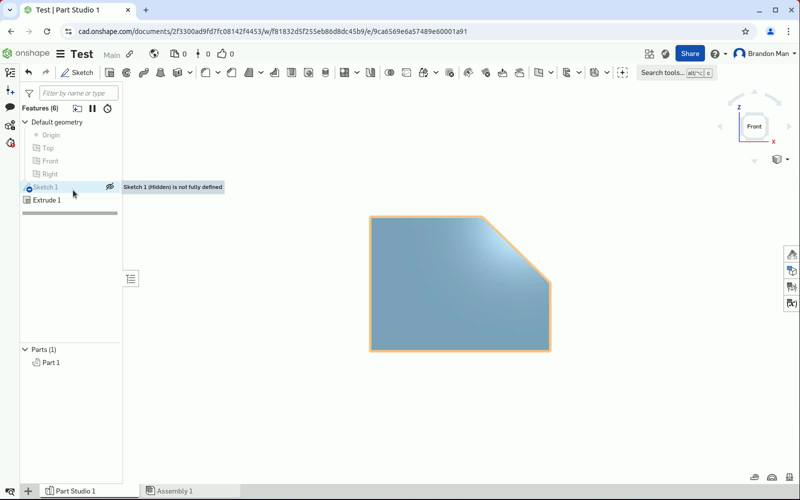
click(73, 189)
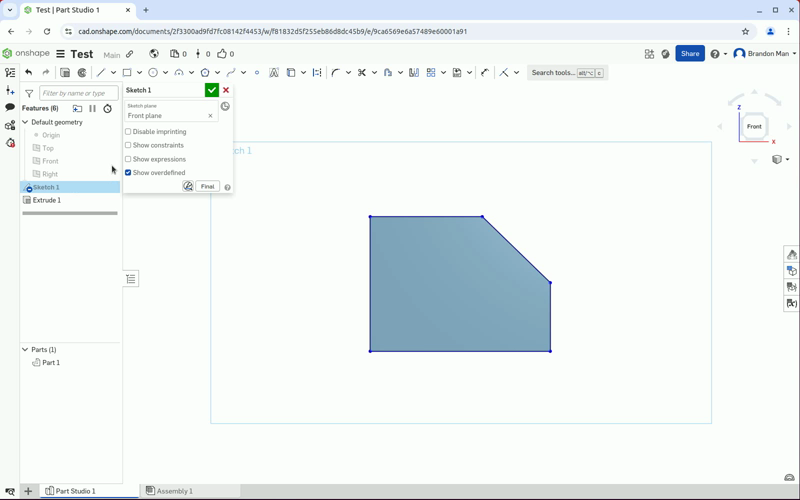
mouse_move(229, 92)
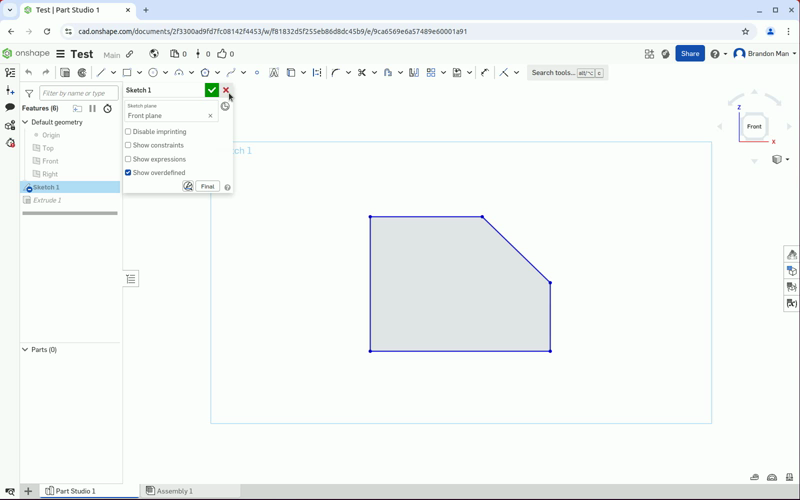
click(229, 92)
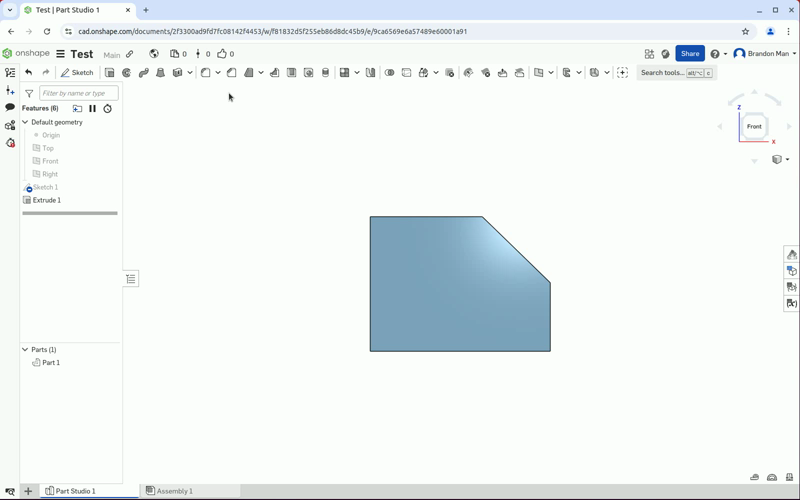
mouse_move(541, 75)
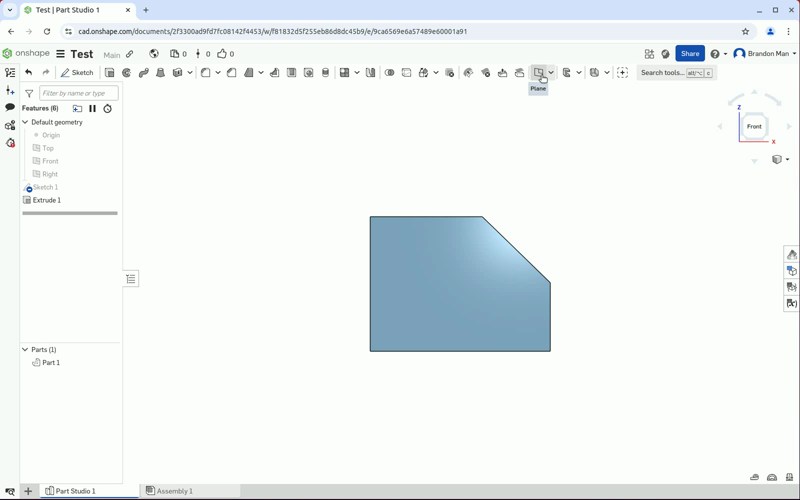
click(541, 75)
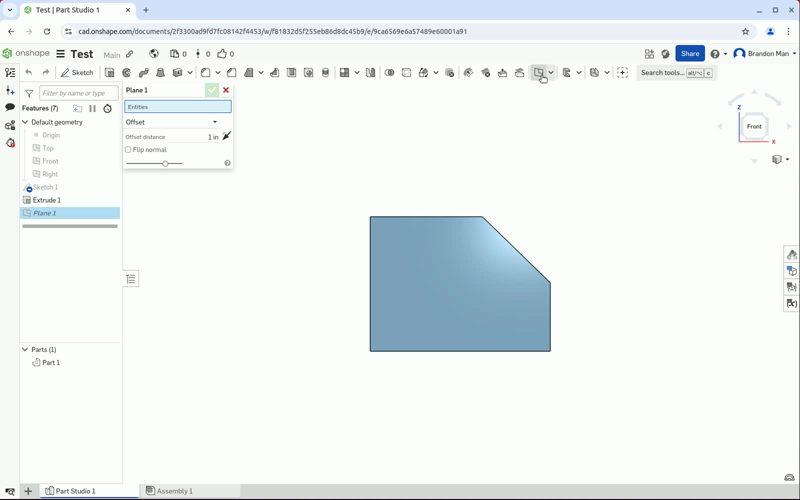
mouse_move(73, 163)
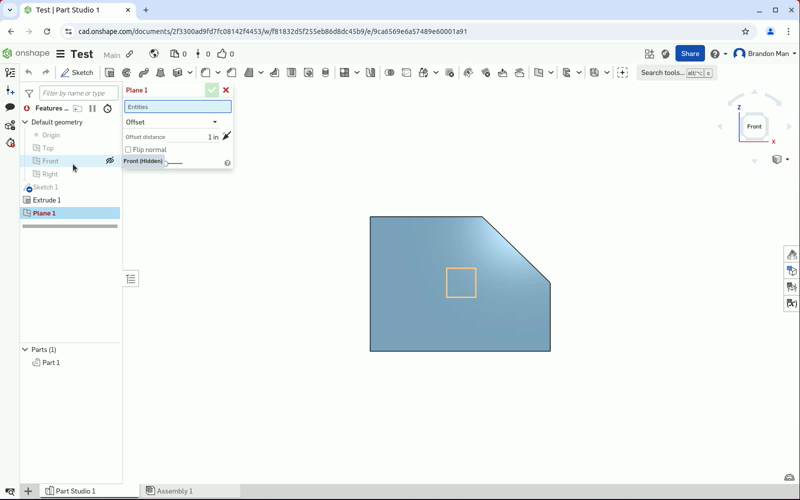
click(73, 163)
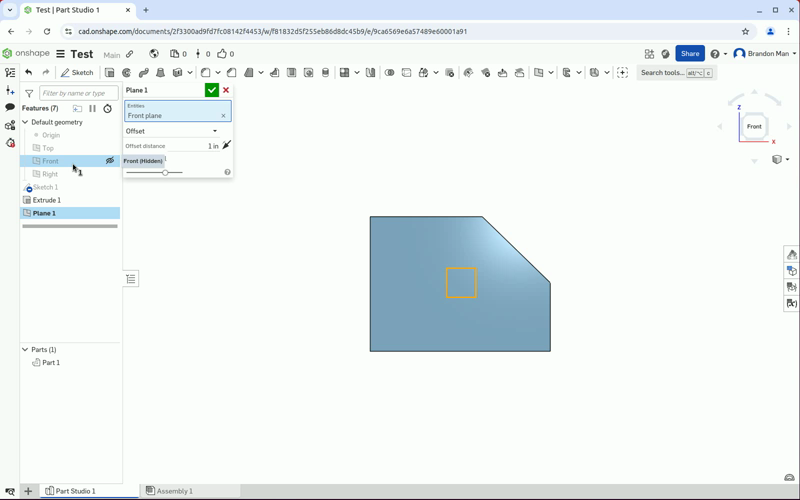
key(tab, 2)
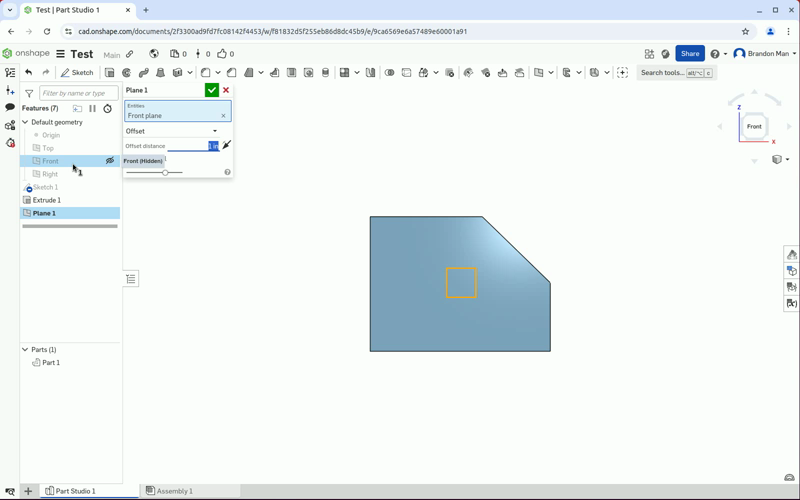
text(9.151)
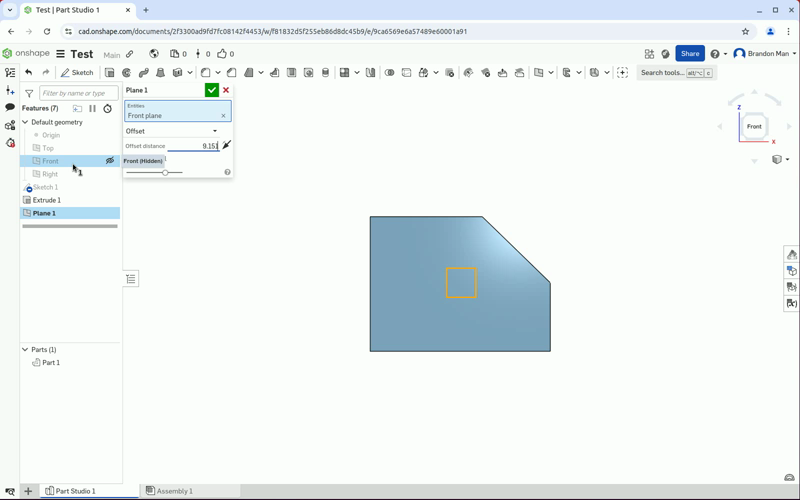
key(enter, 2)
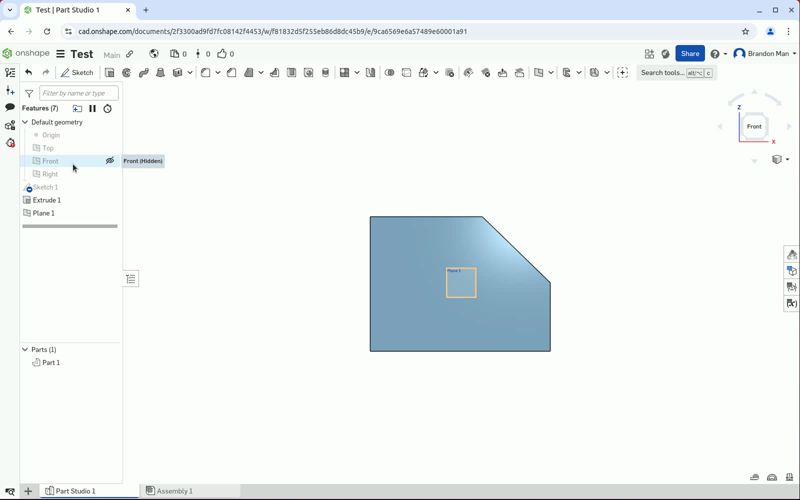
key(shift+s)
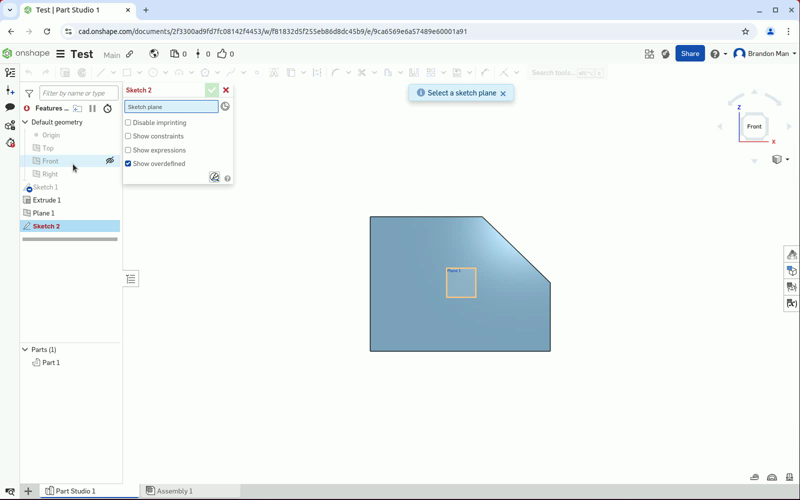
mouse_move(73, 215)
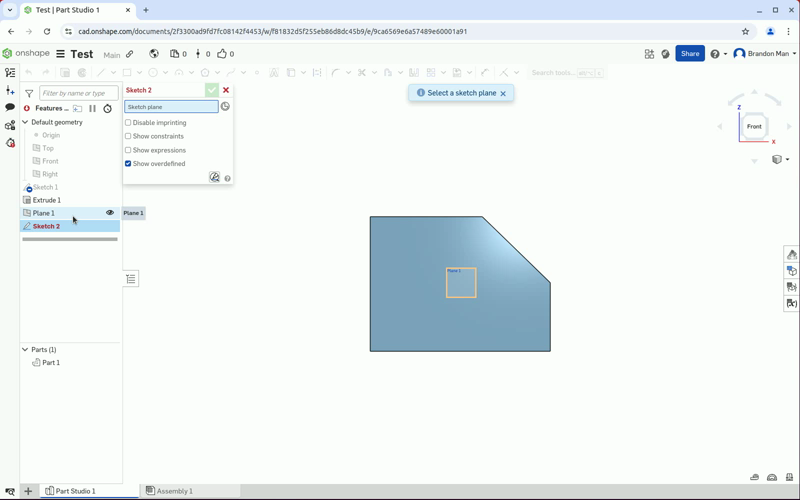
click(73, 215)
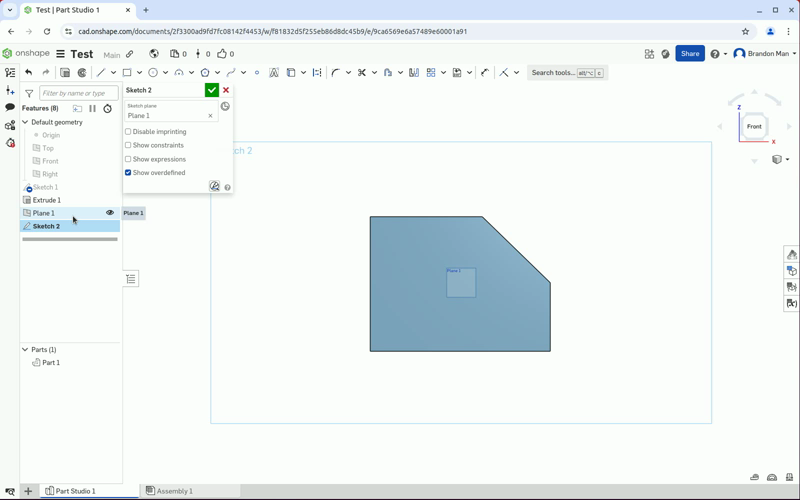
mouse_move(73, 352)
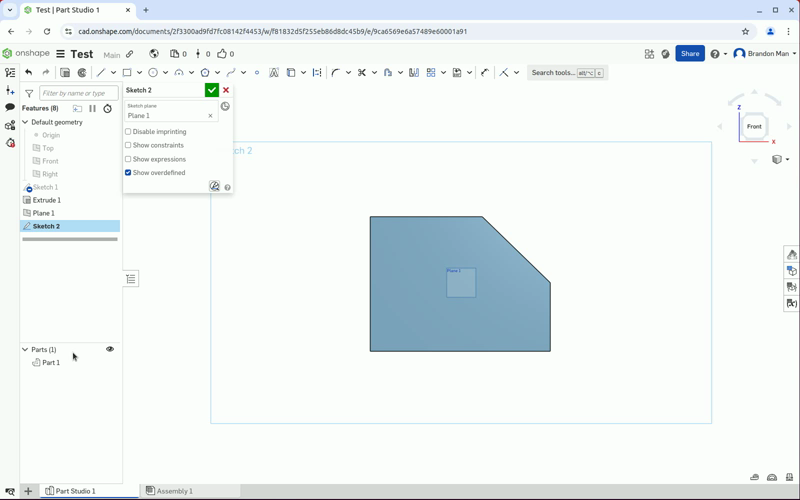
key(y)
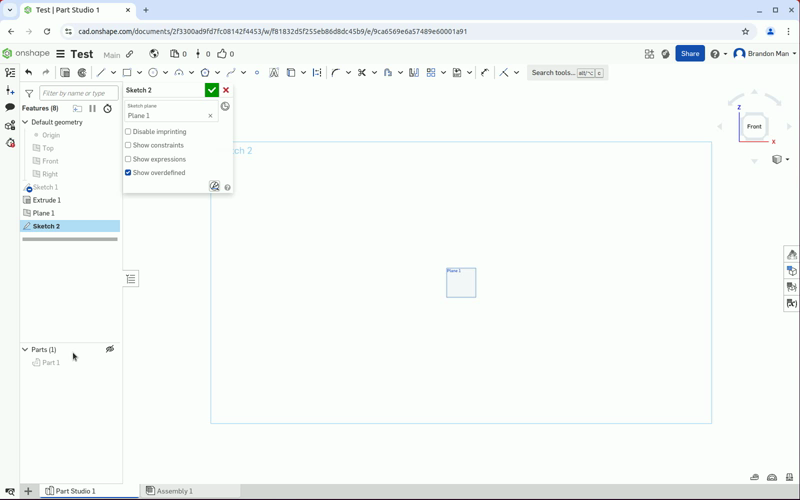
key(l)
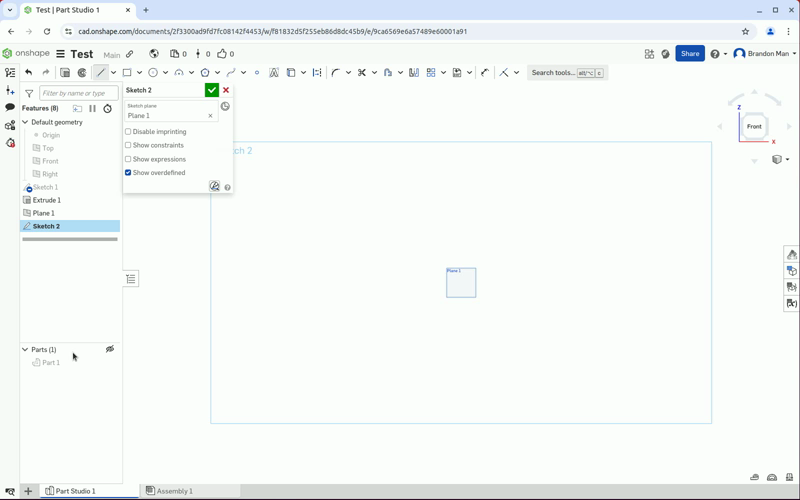
key_down(shift)
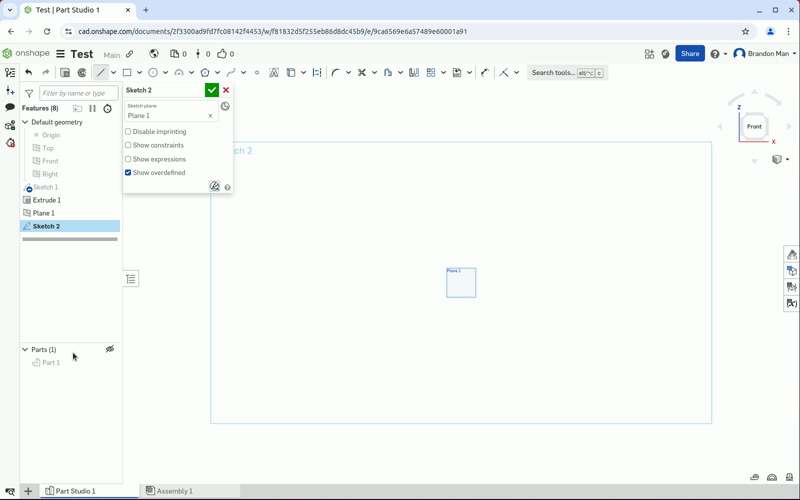
mouse_move(370, 351)
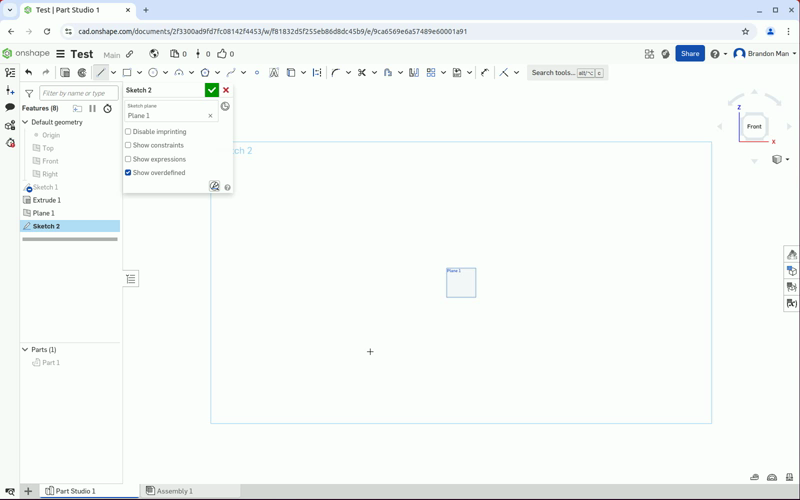
click(370, 351)
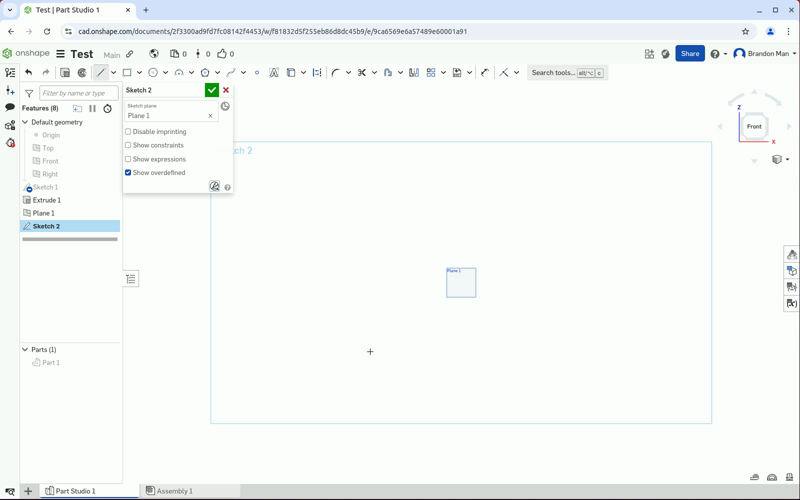
key_up(shift)
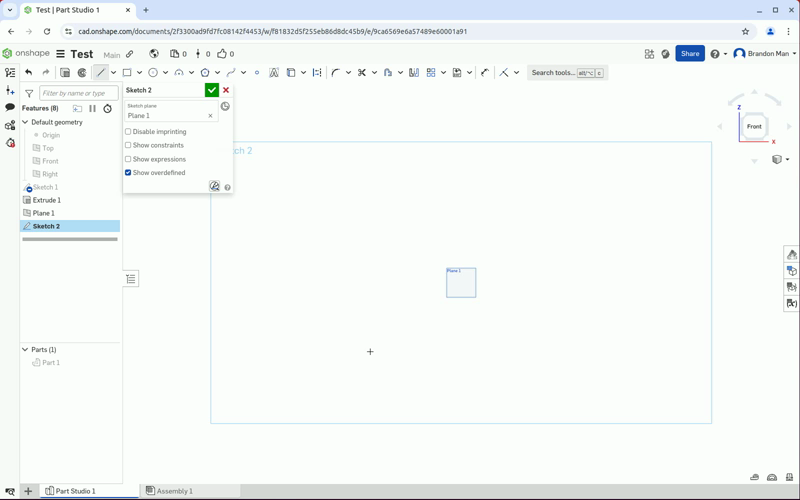
key_down(shift)
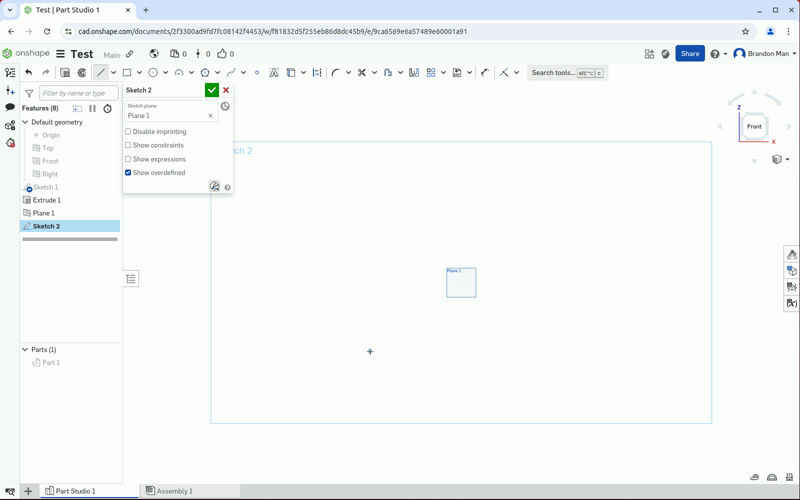
mouse_move(400, 351)
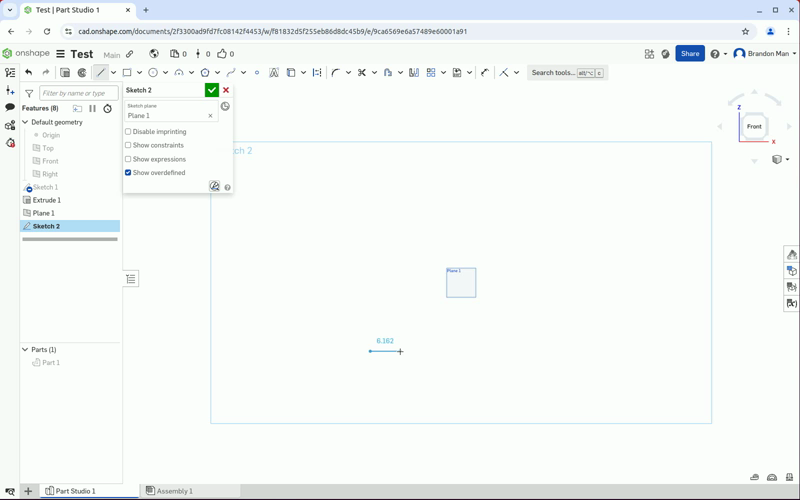
mouse_move(415, 351)
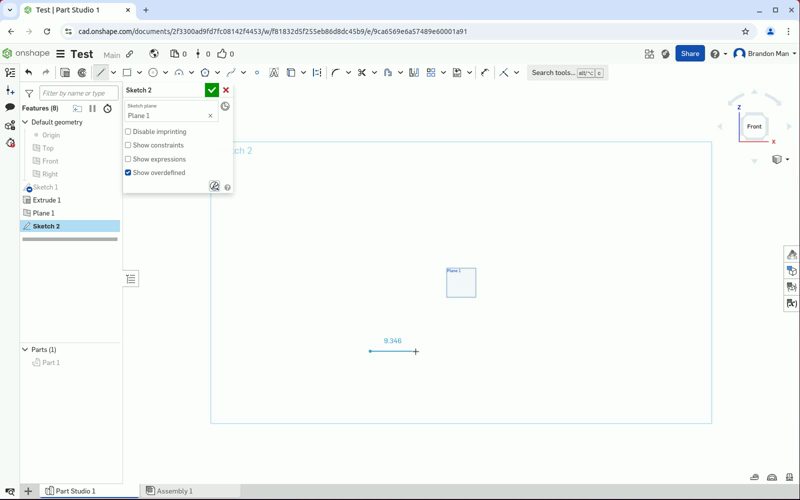
click(415, 351)
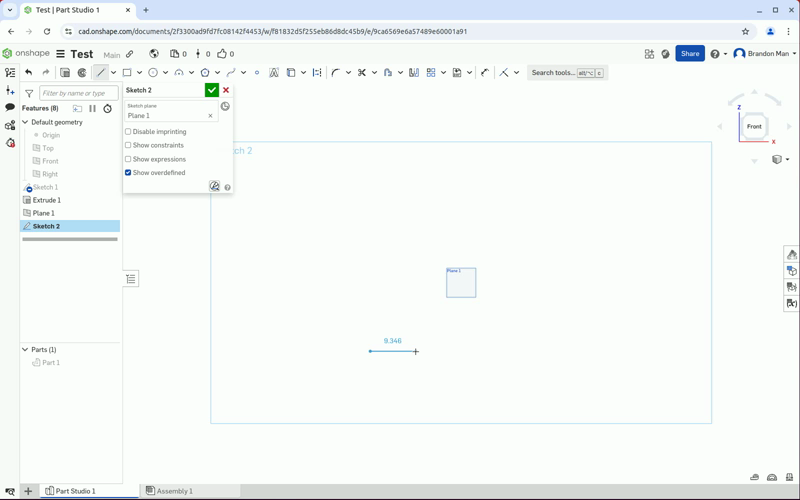
key_up(shift)
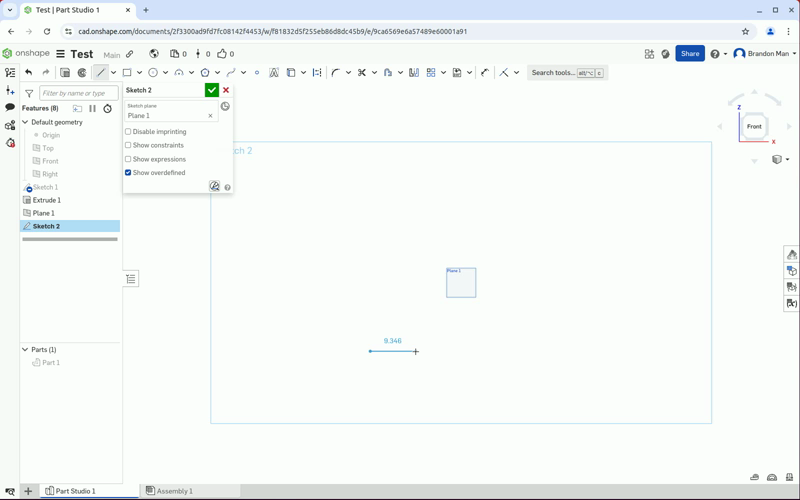
key_down(shift)
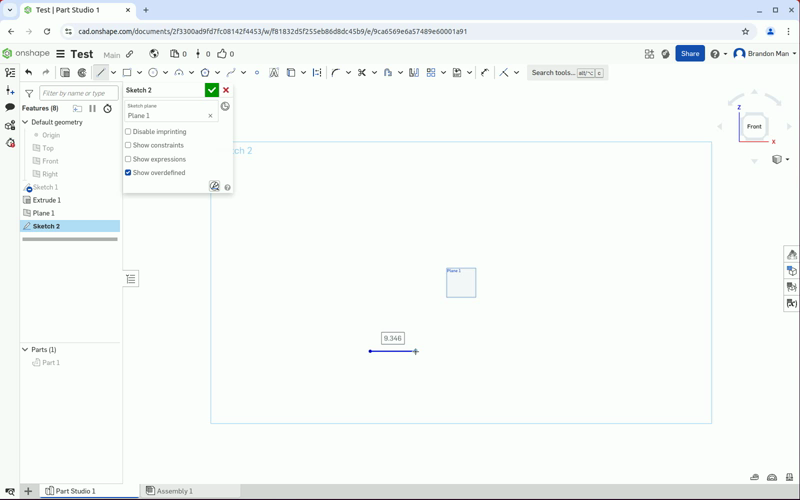
mouse_move(415, 216)
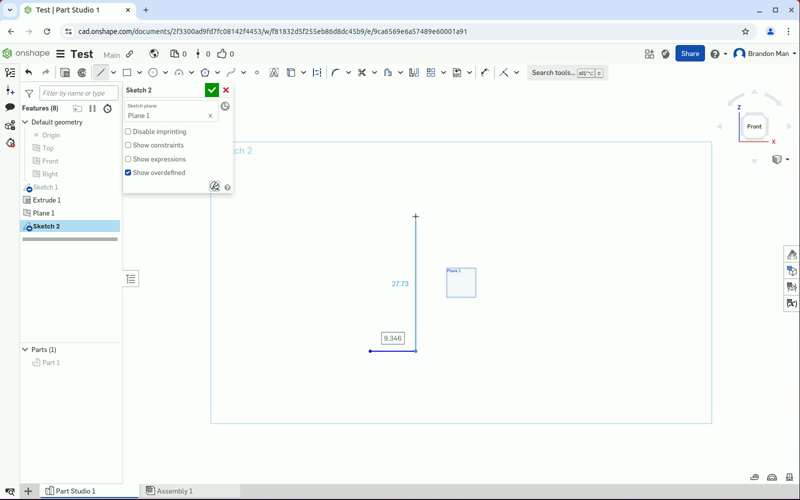
click(415, 216)
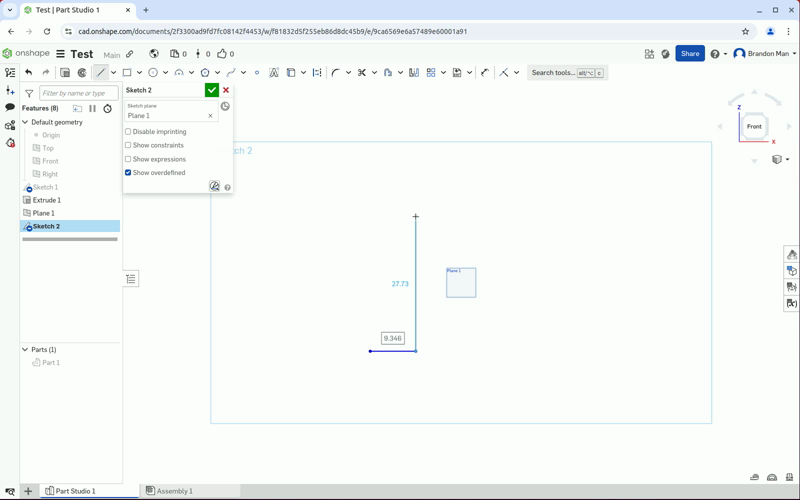
key_up(shift)
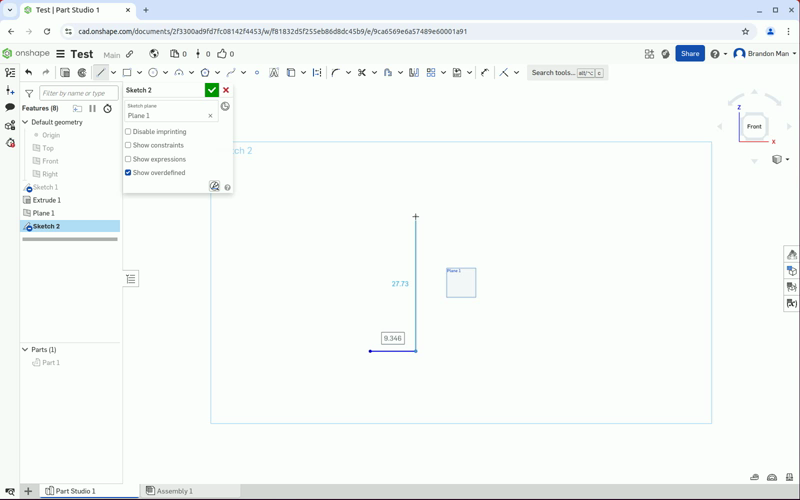
key_down(shift)
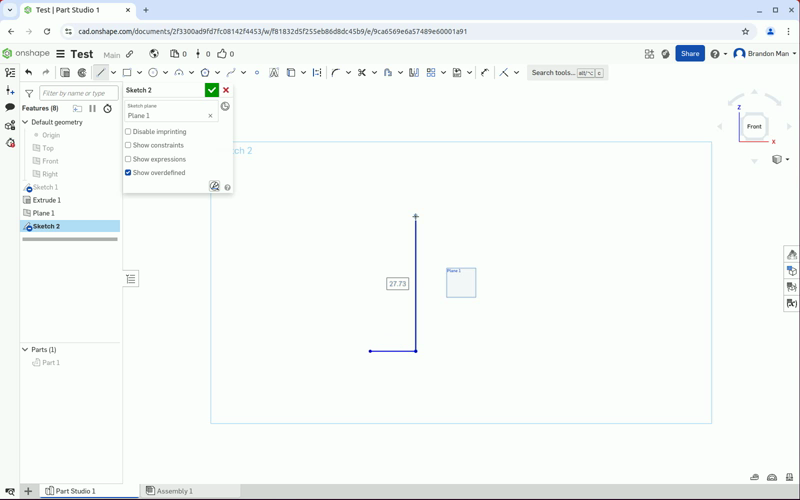
mouse_move(445, 216)
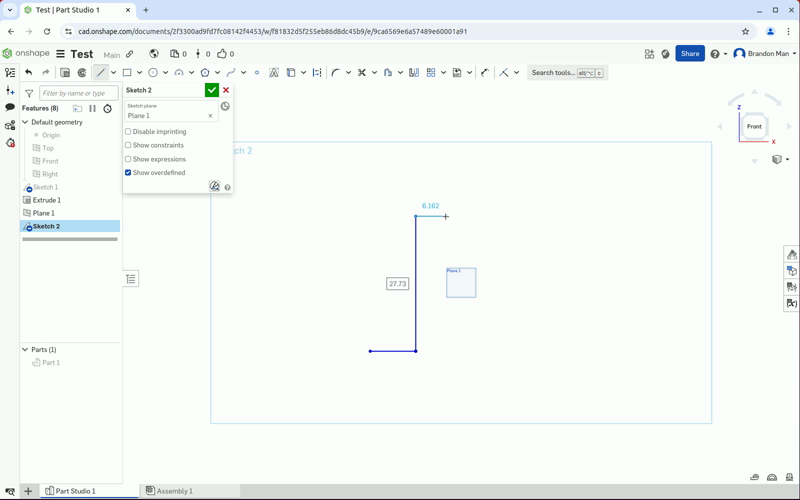
mouse_move(370, 216)
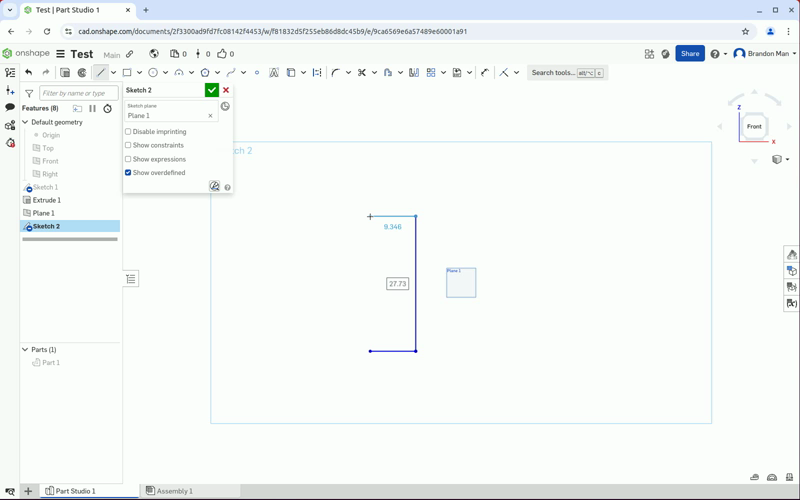
click(370, 216)
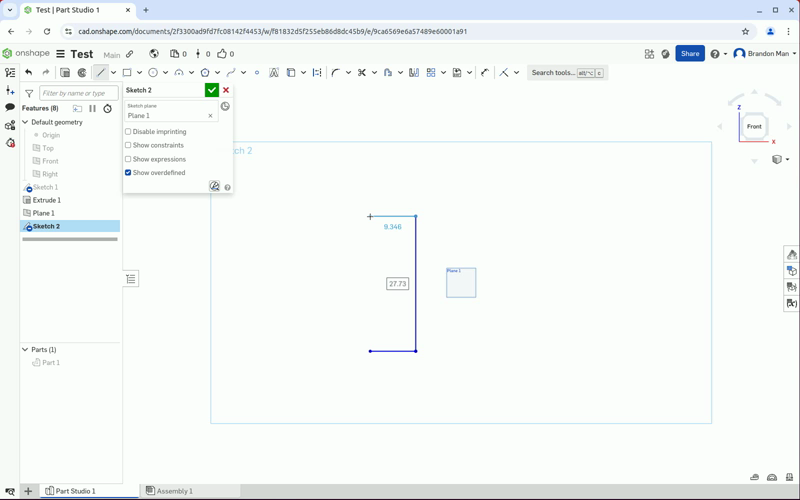
key_up(shift)
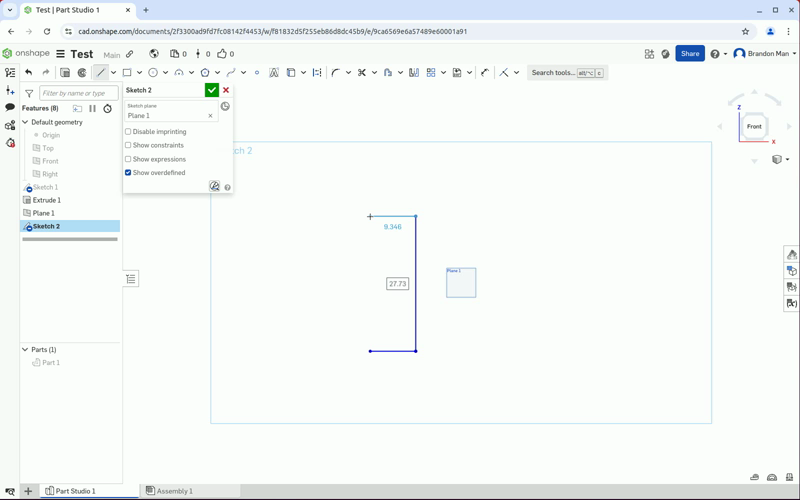
key_down(shift)
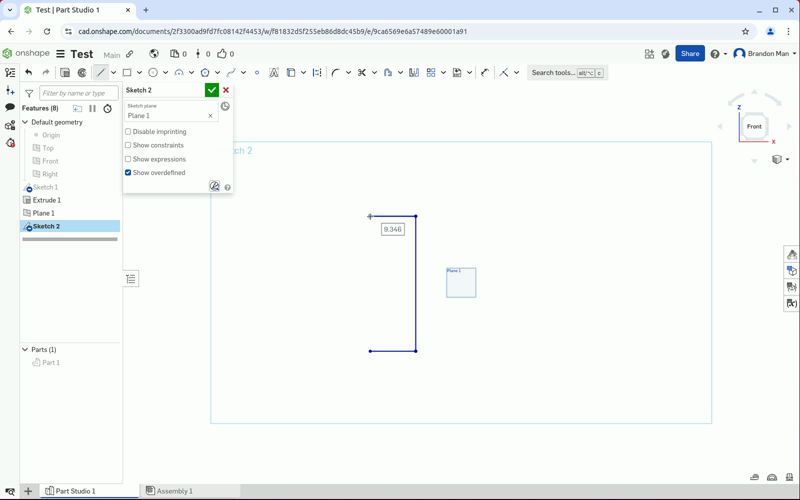
mouse_move(370, 351)
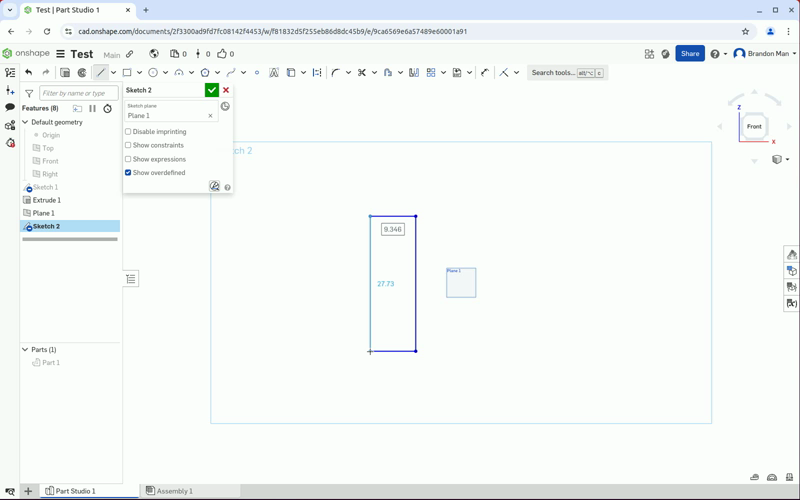
key_up(shift)
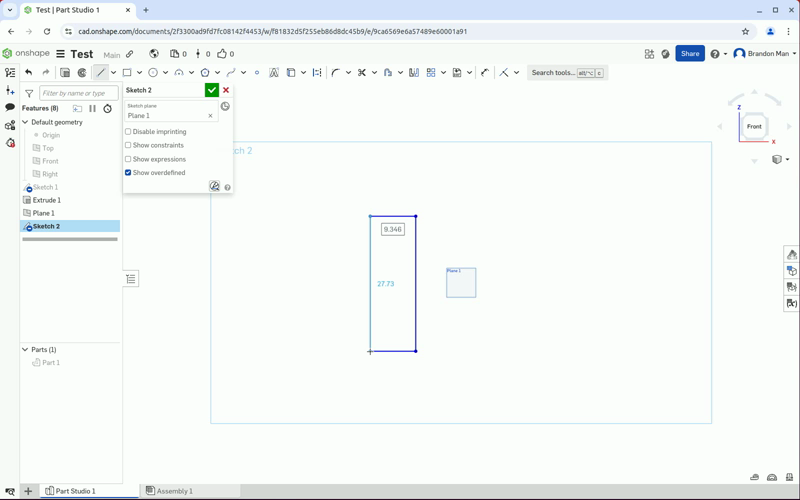
click(370, 351)
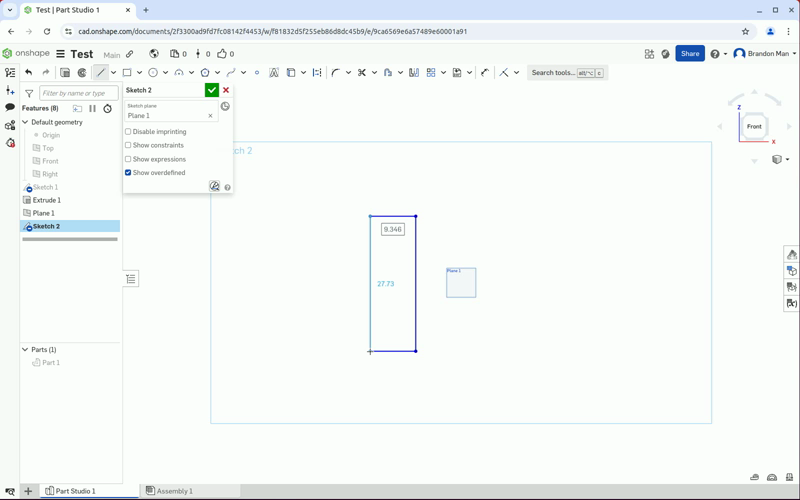
key(esc)
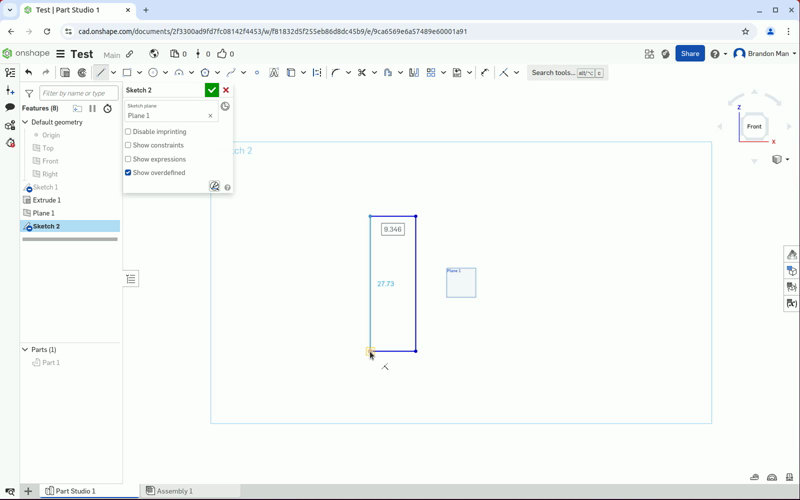
mouse_move(395, 281)
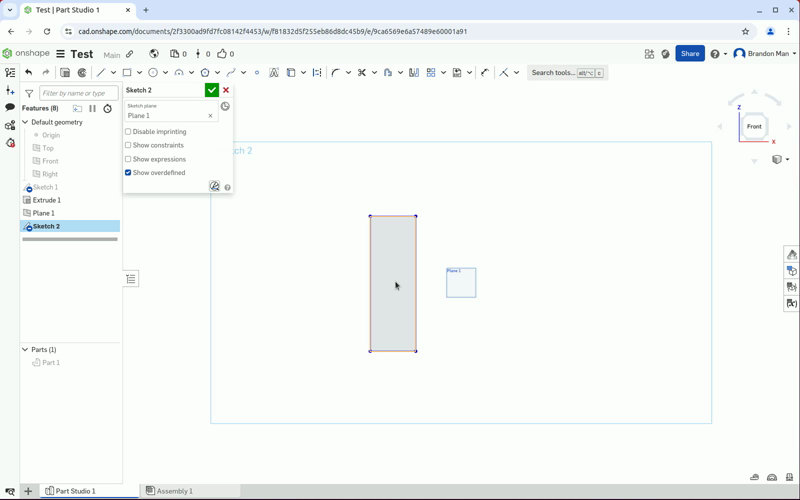
click(395, 281)
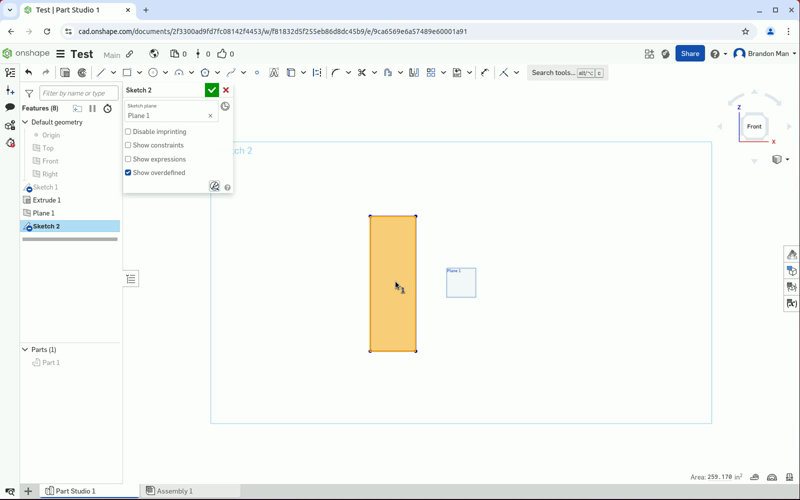
mouse_move(73, 352)
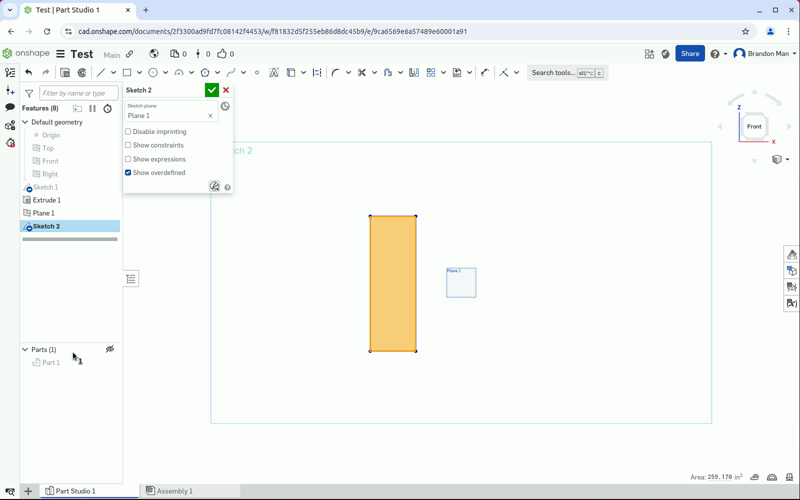
key(shift+y)
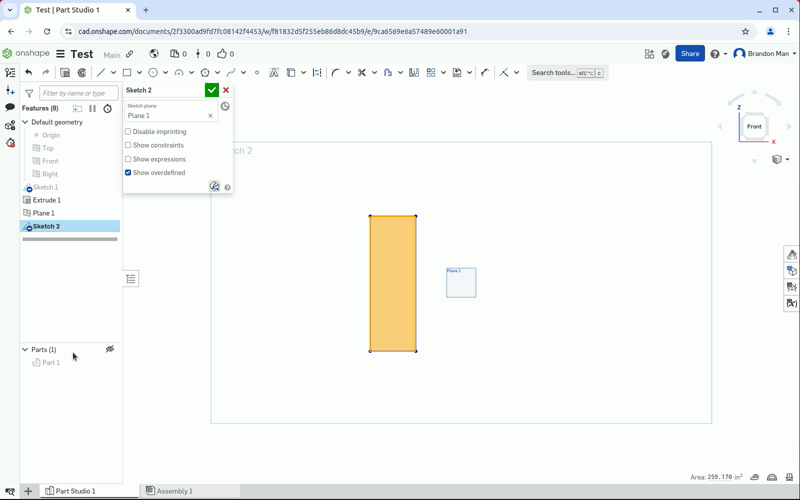
key(shift+e)
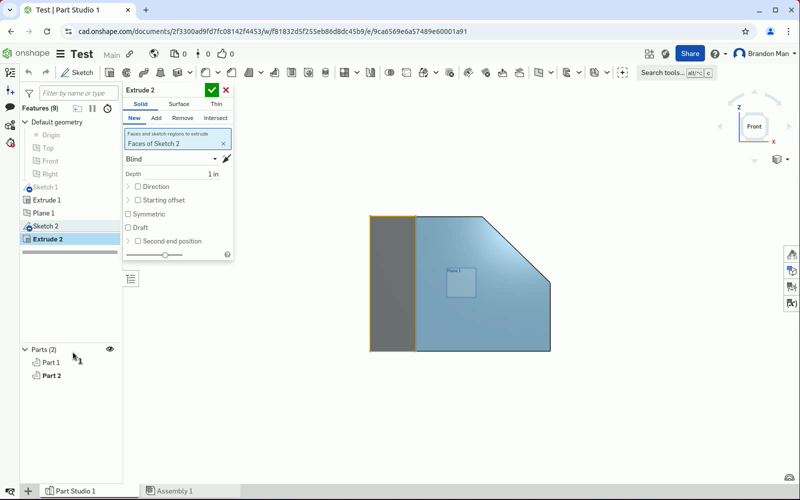
mouse_move(143, 106)
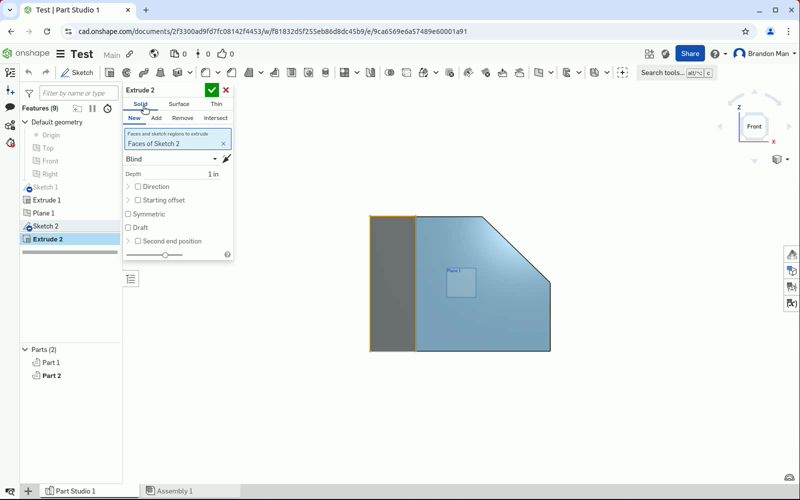
click(143, 106)
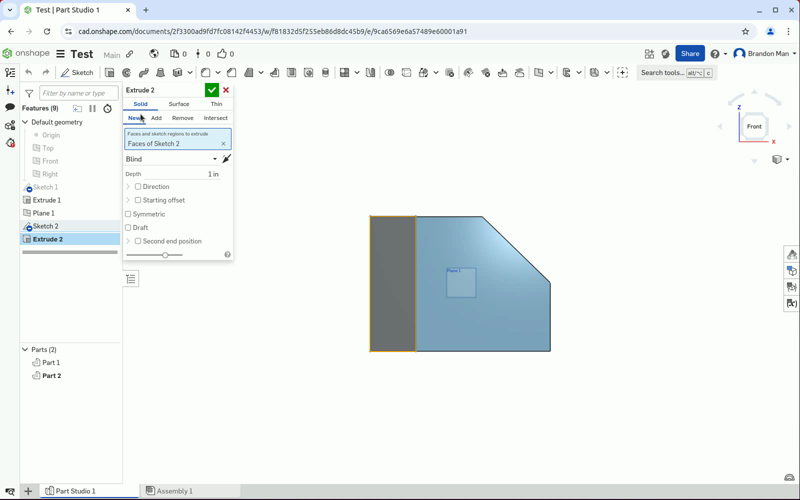
mouse_move(137, 120)
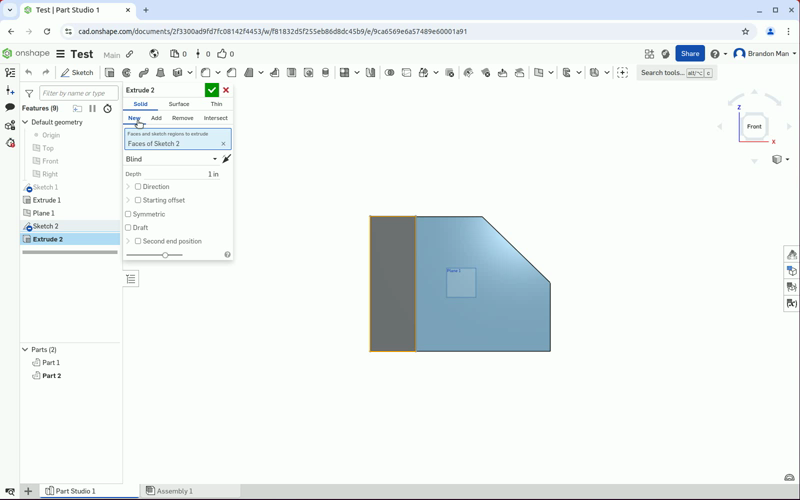
click(137, 120)
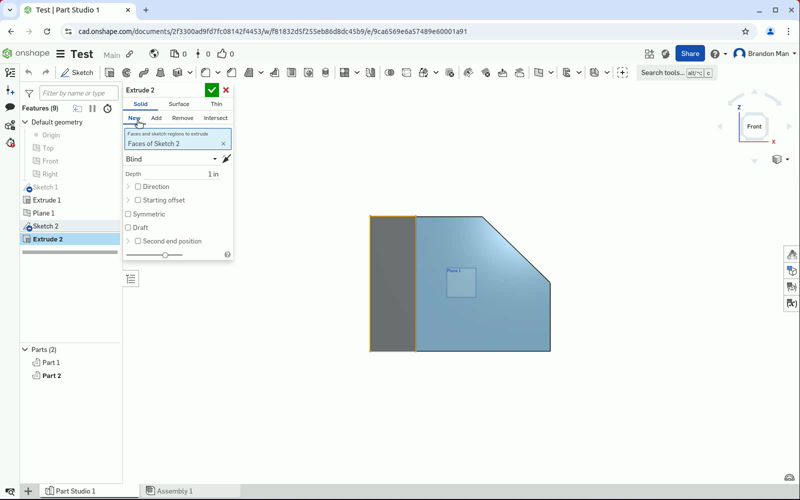
key(tab, 4)
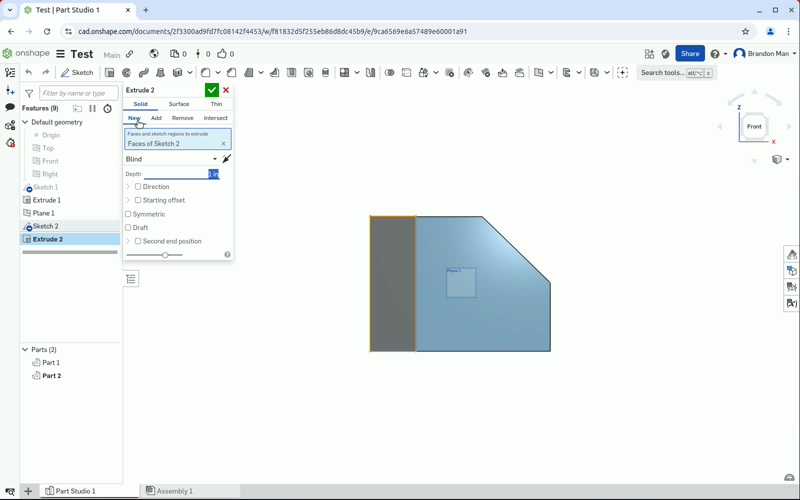
text(13.961)
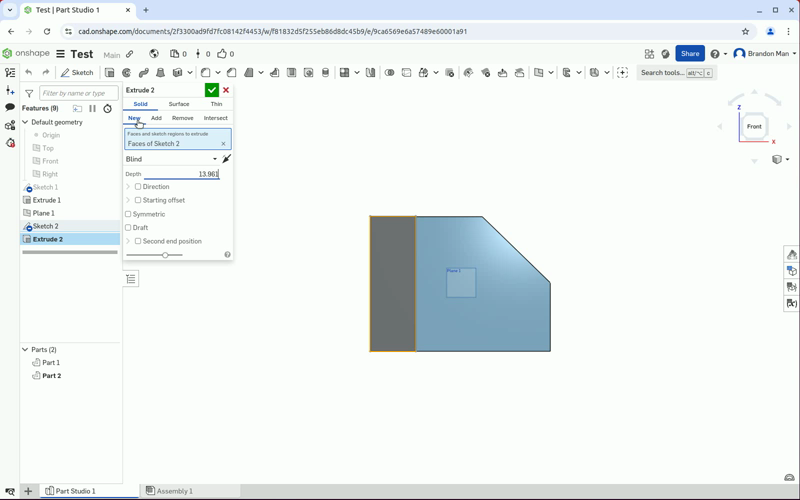
key(enter)
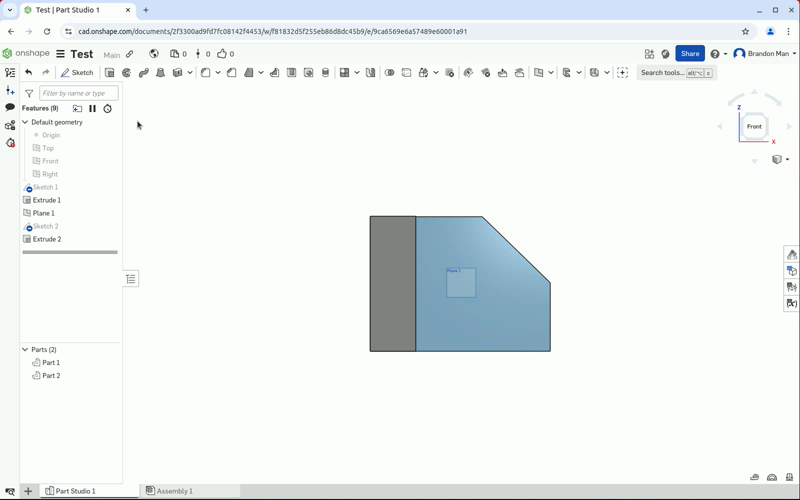
key(shift+h)
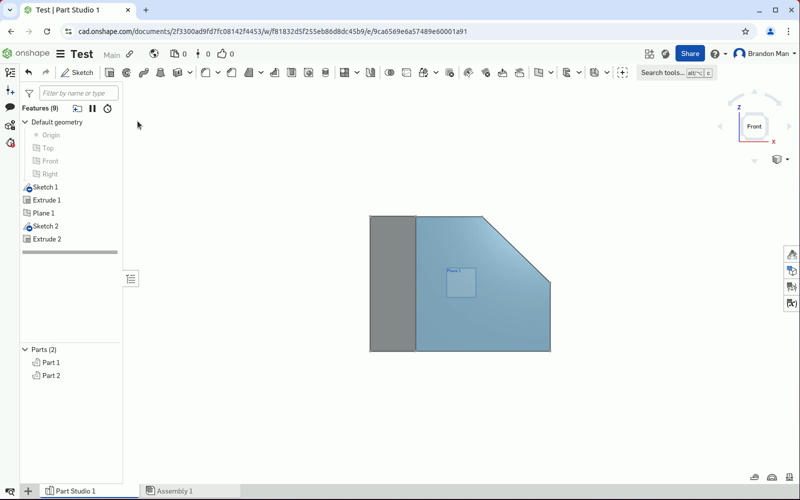
key(shift+h)
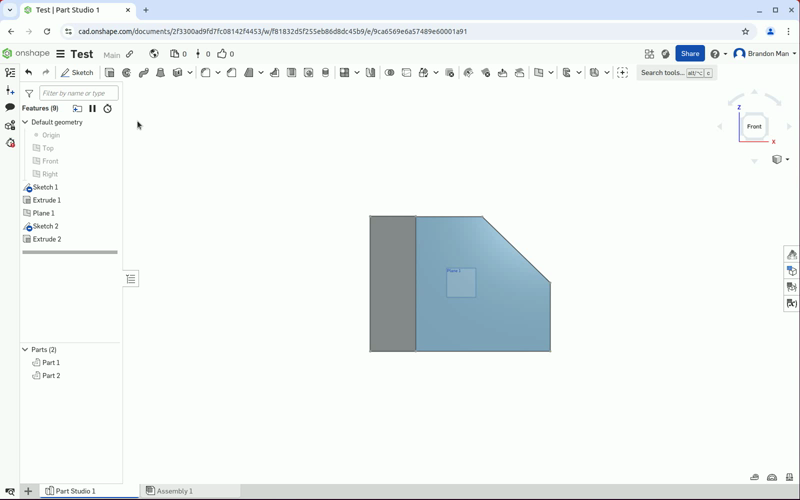
key(shift+7)
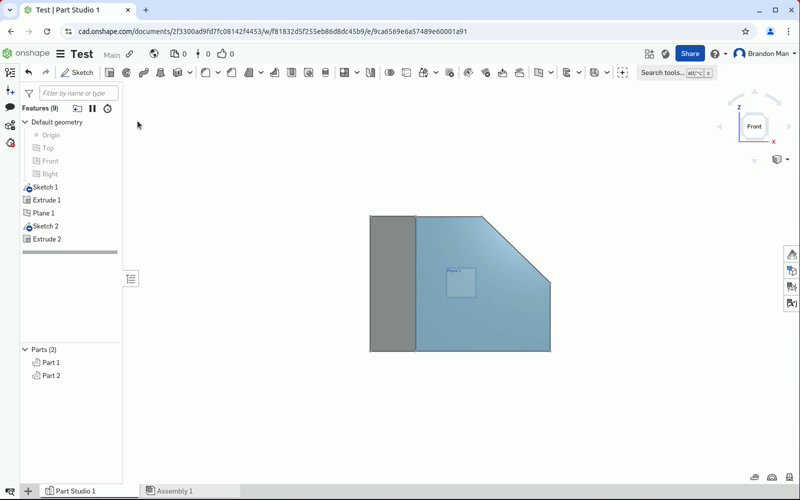
key(left, 2)
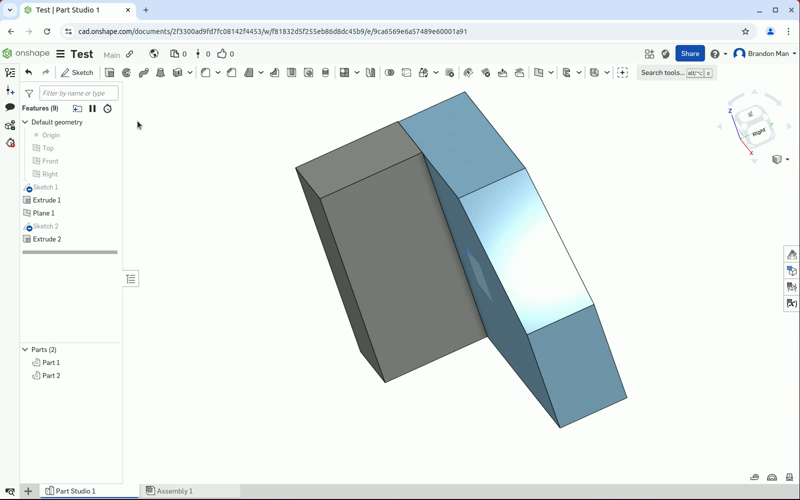
key(down, 2)
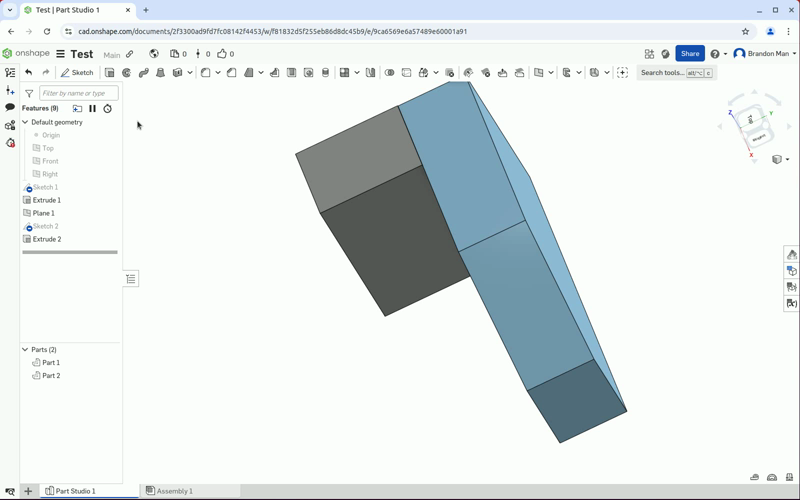
key(up, 2)
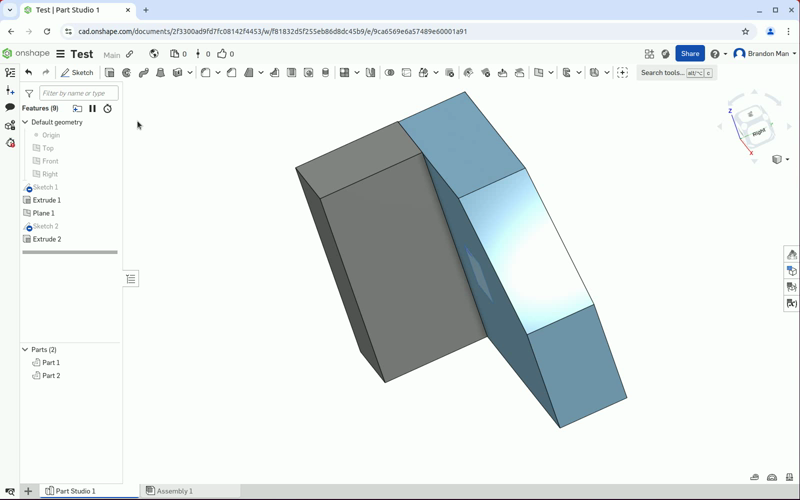
key(right, 2)
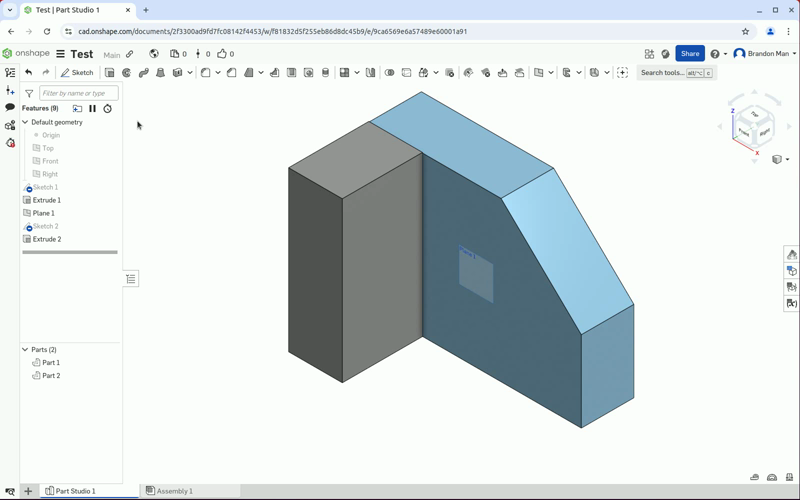
mouse_move(73, 189)
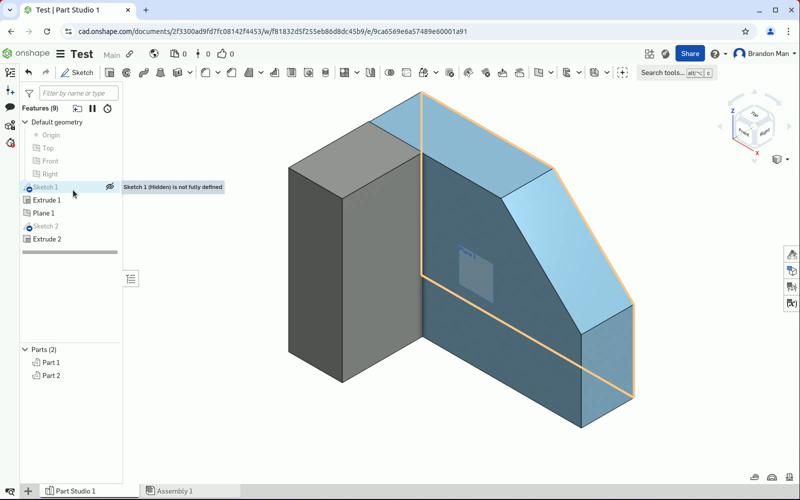
click(73, 189)